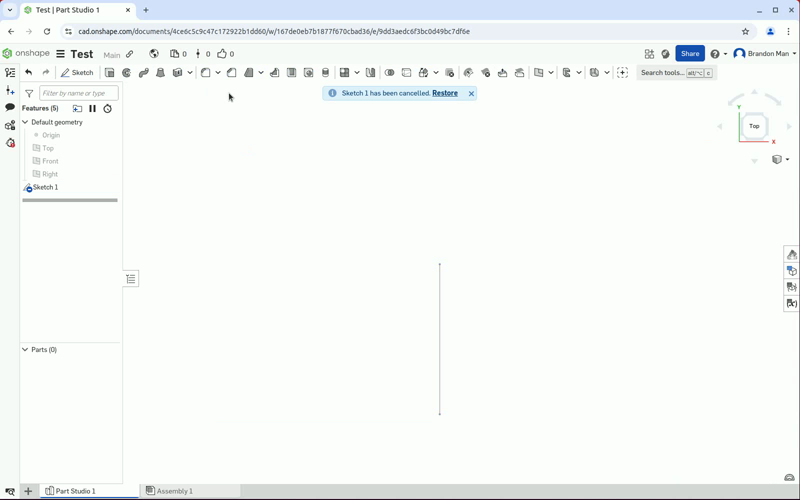
key(shift+h)
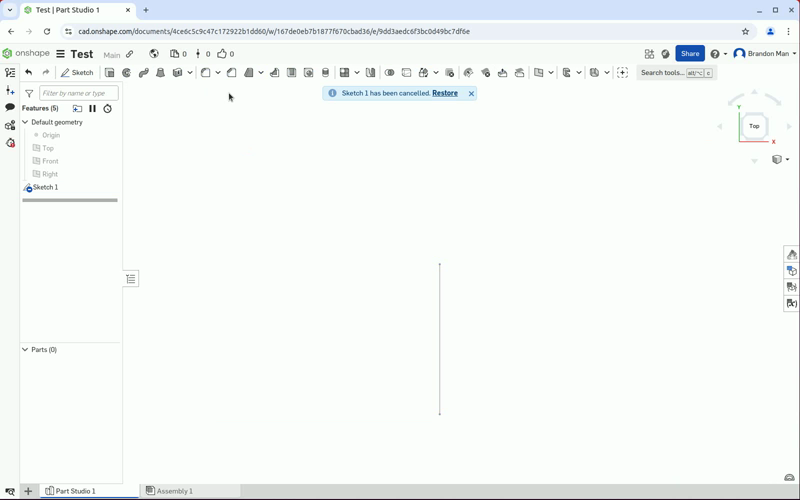
key(shift+s)
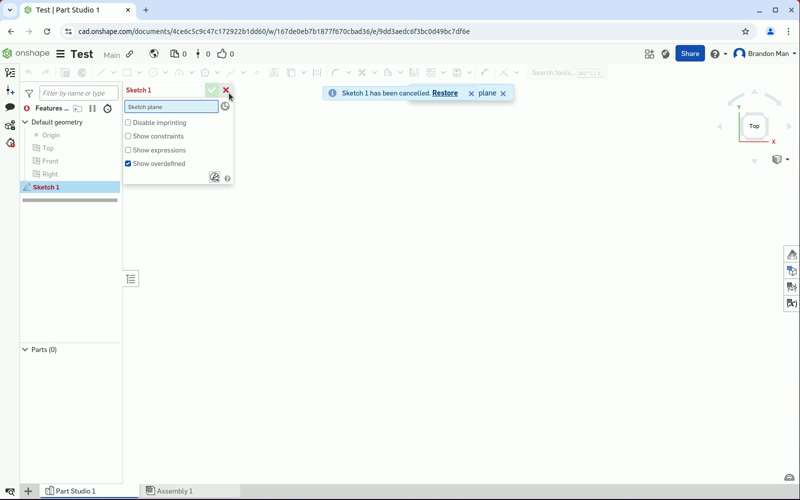
mouse_move(73, 150)
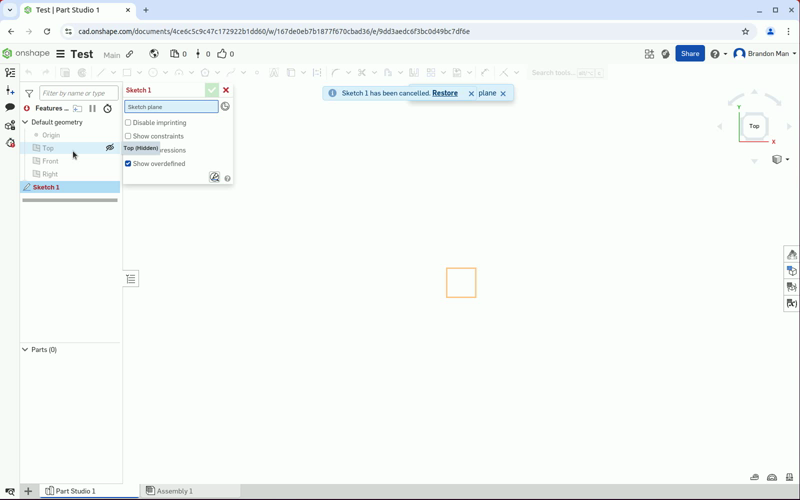
click(73, 150)
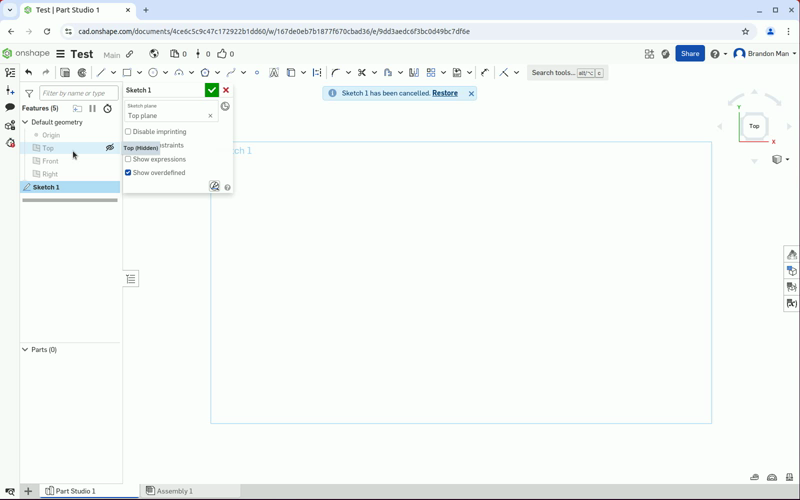
mouse_move(73, 352)
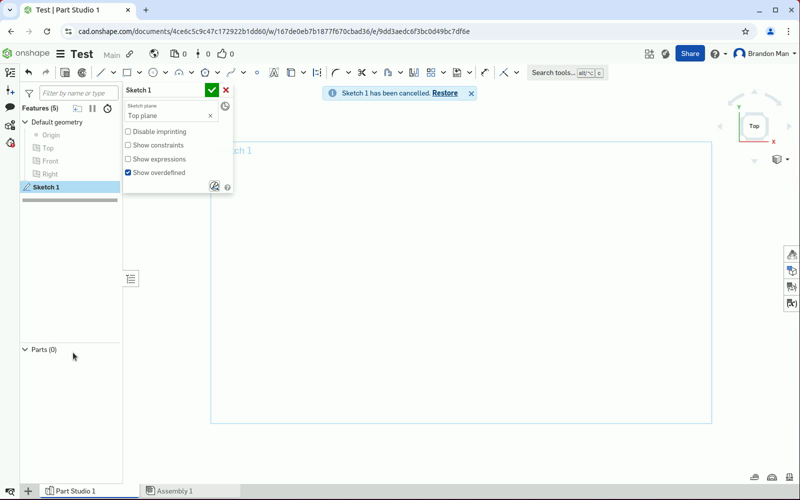
key(y)
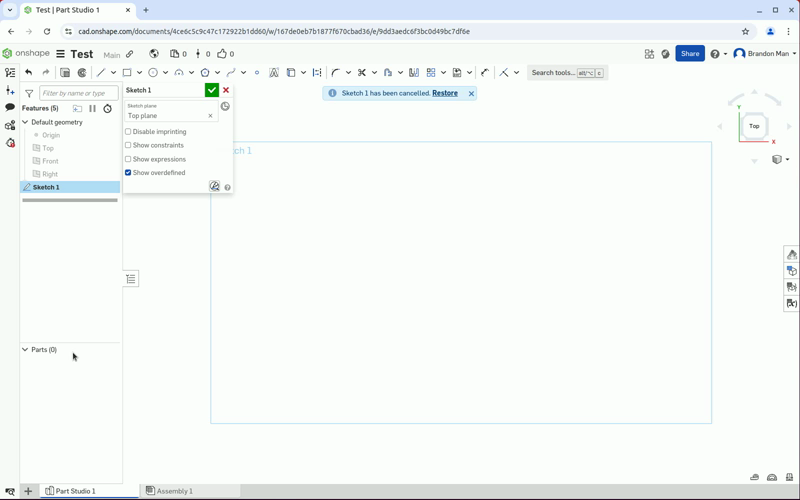
key(l)
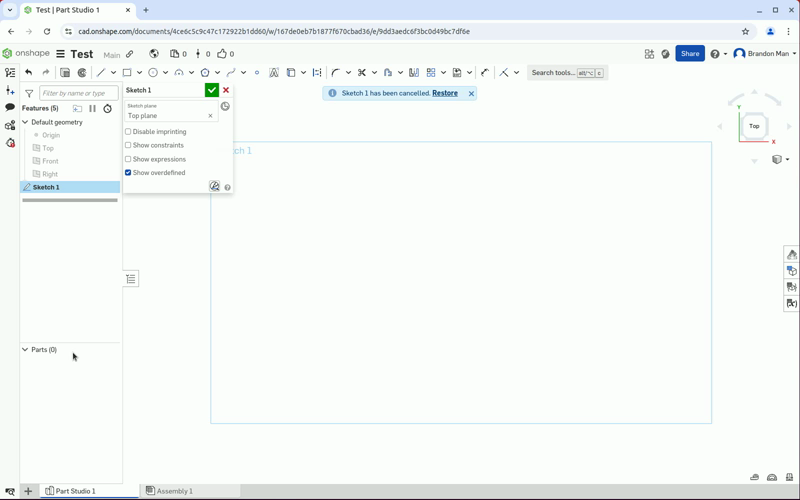
key_down(shift)
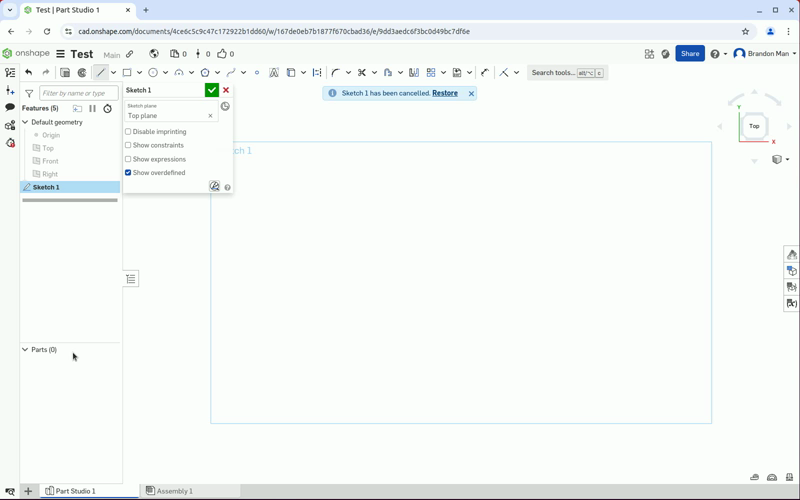
mouse_move(489, 332)
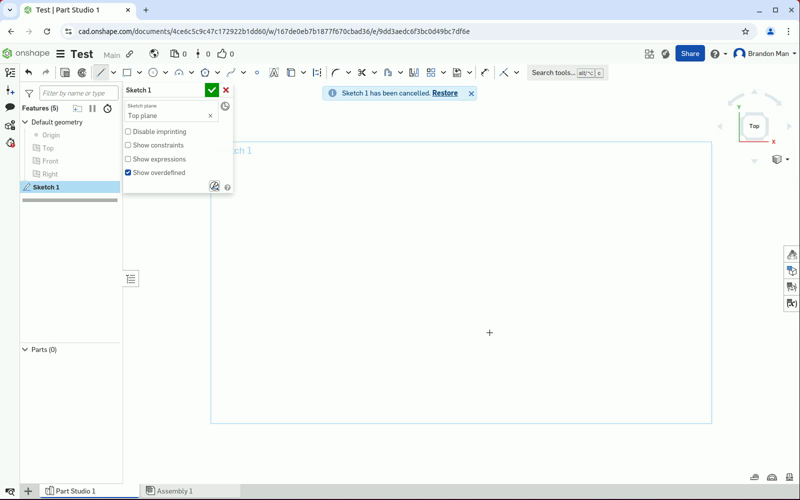
click(489, 332)
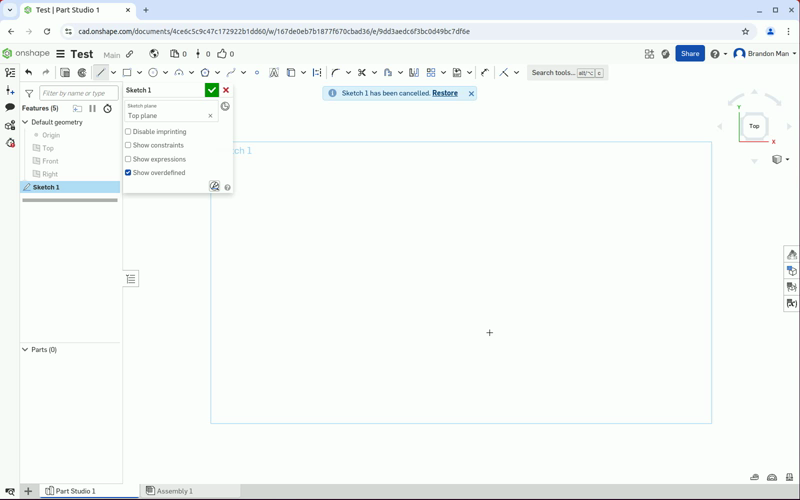
key_up(shift)
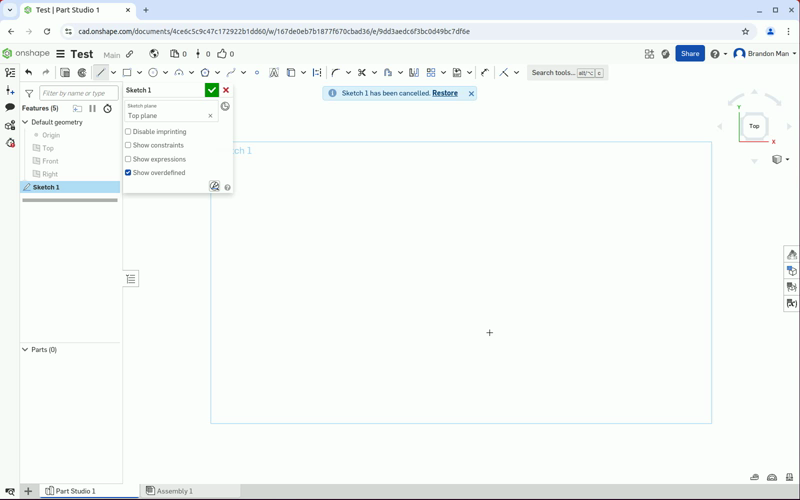
key_down(shift)
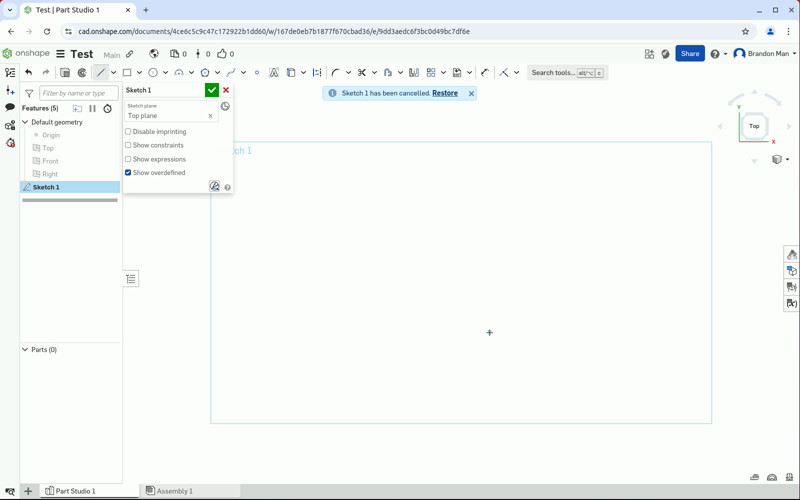
mouse_move(573, 332)
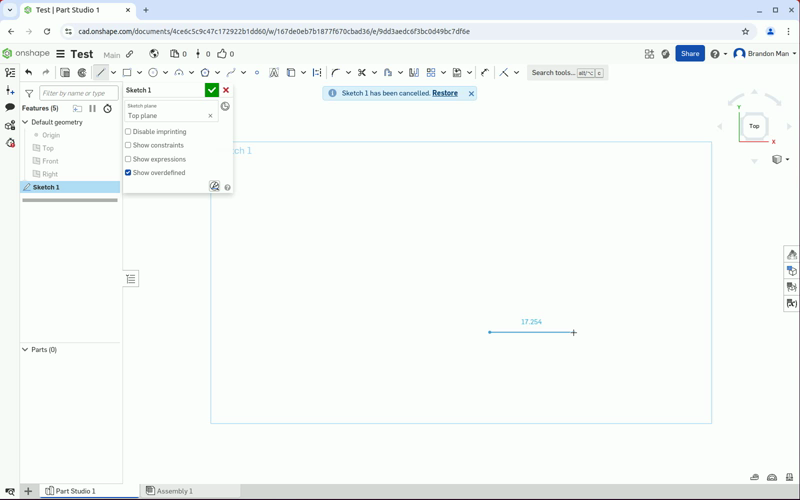
click(573, 332)
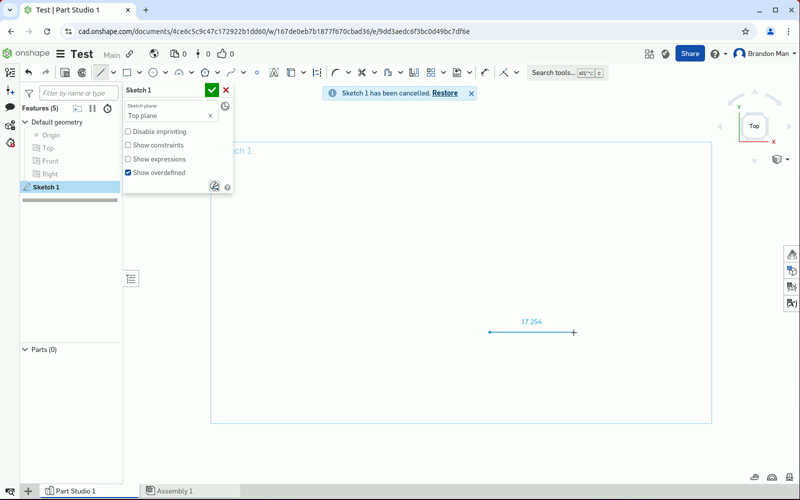
key_up(shift)
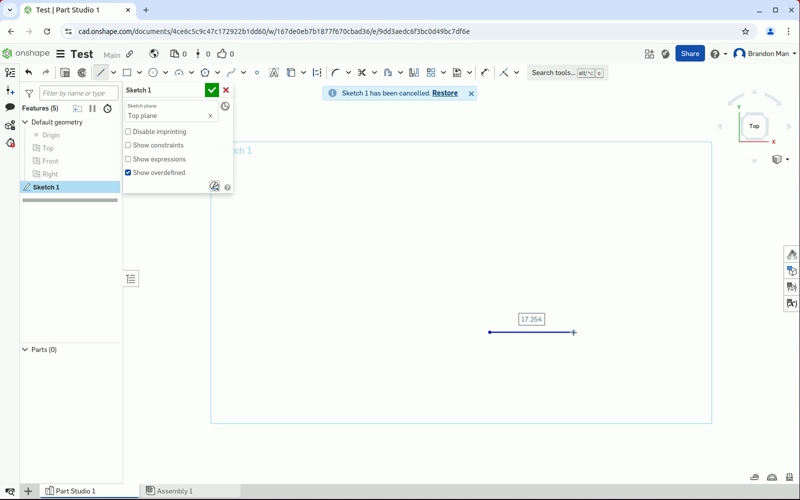
key_down(shift)
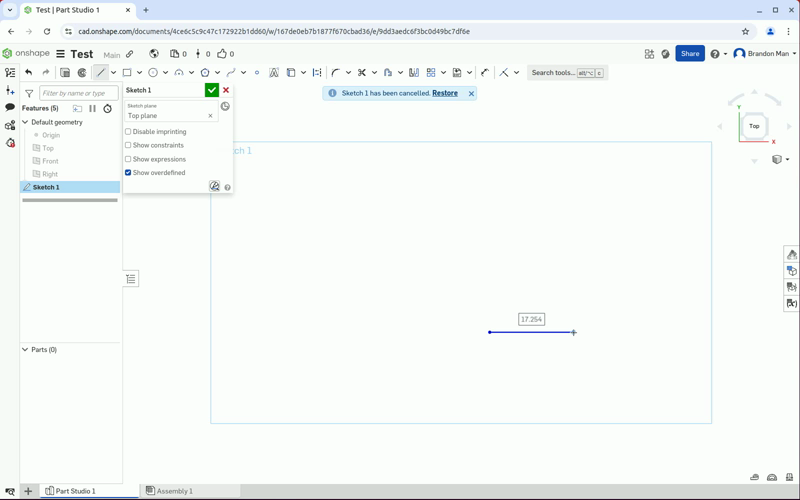
mouse_move(589, 332)
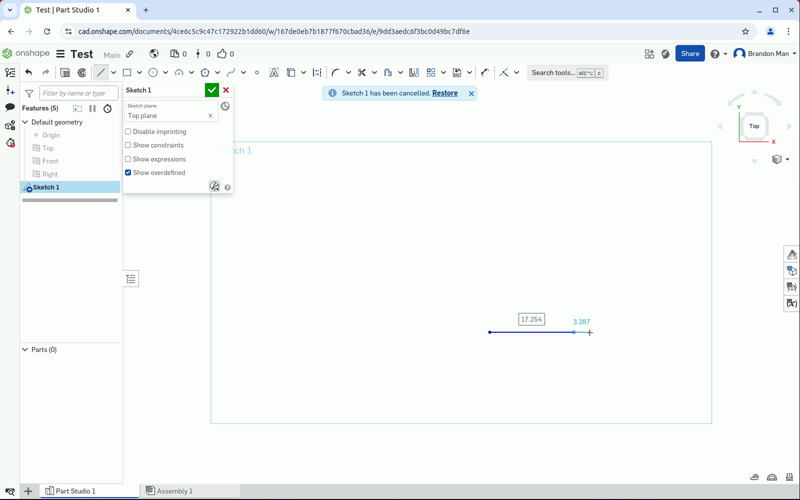
mouse_move(573, 302)
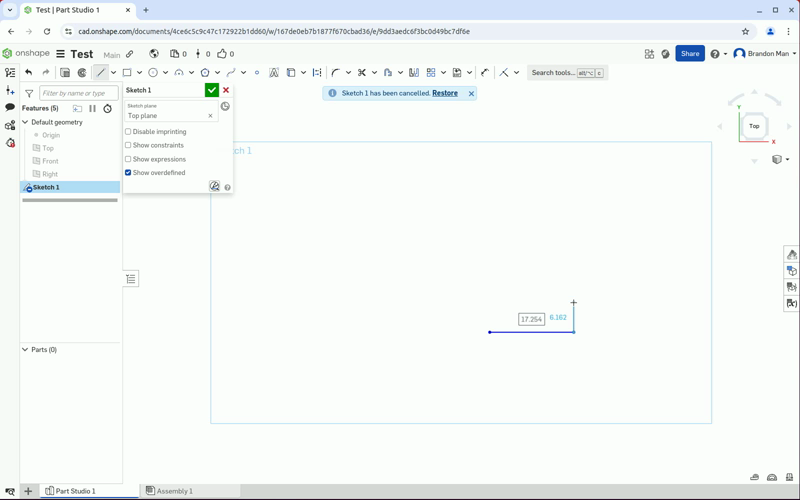
click(573, 302)
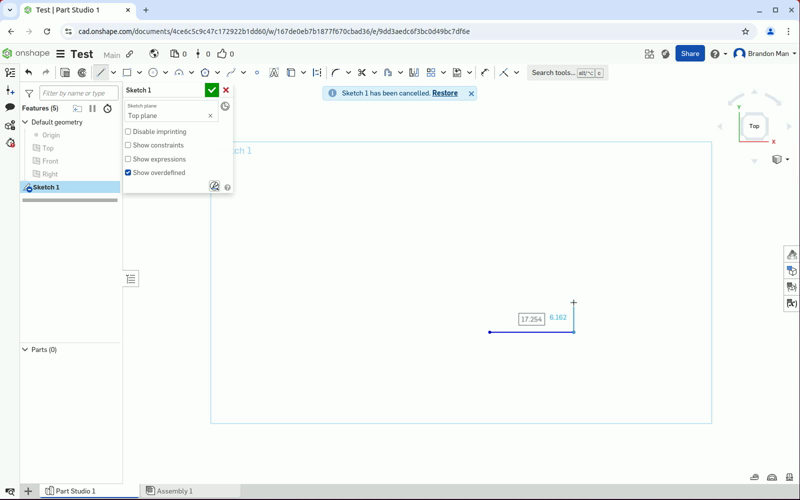
key_up(shift)
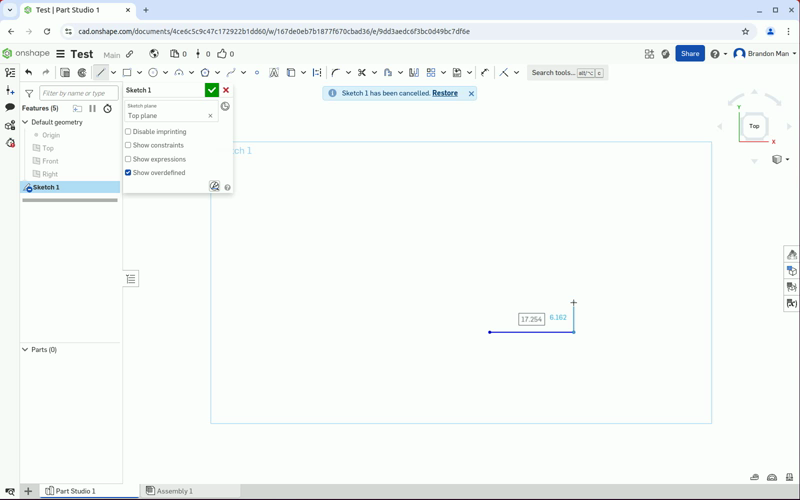
key_down(shift)
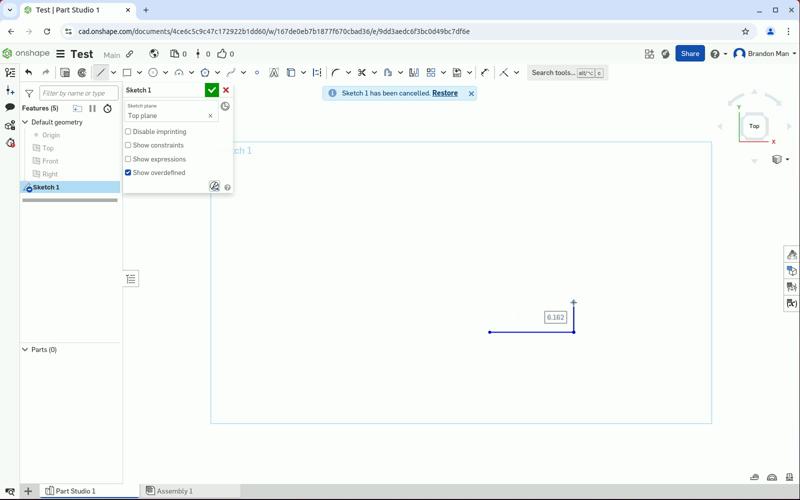
mouse_move(489, 302)
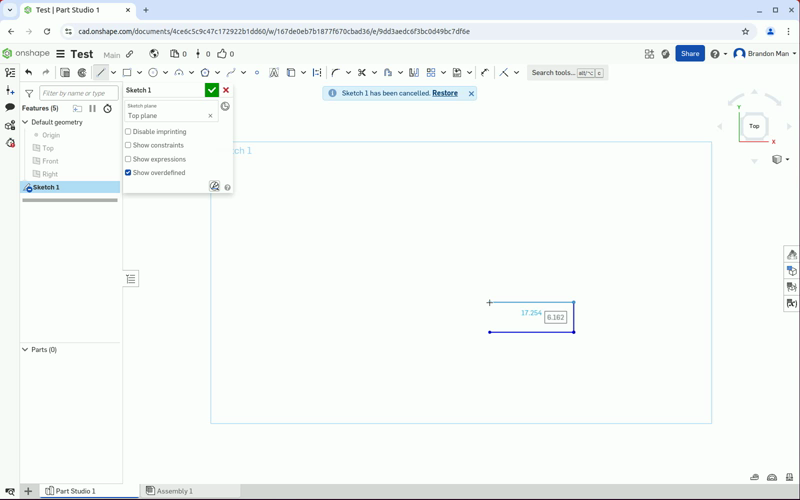
click(489, 302)
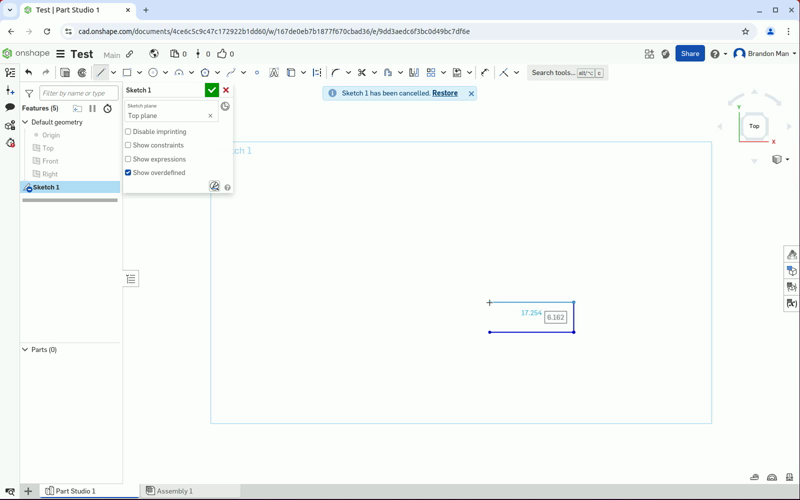
key_up(shift)
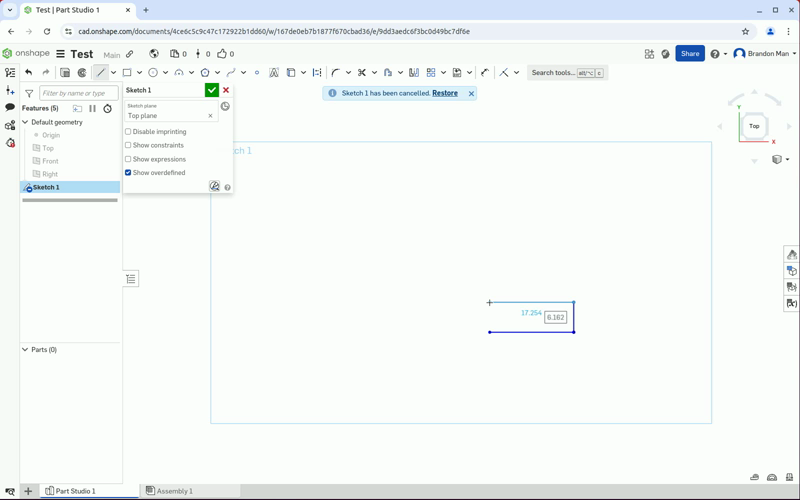
mouse_move(519, 302)
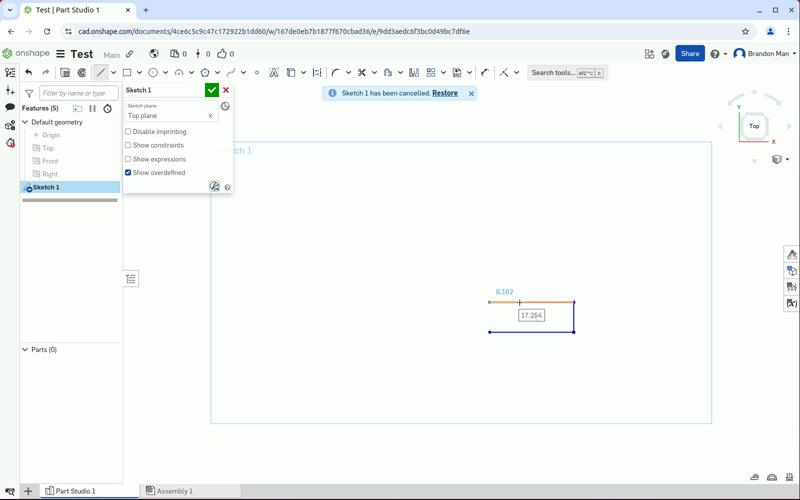
key_down(shift)
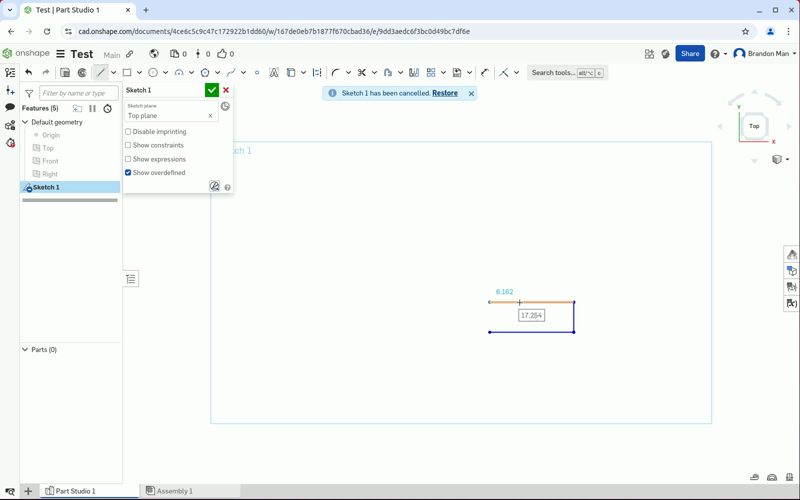
mouse_move(489, 332)
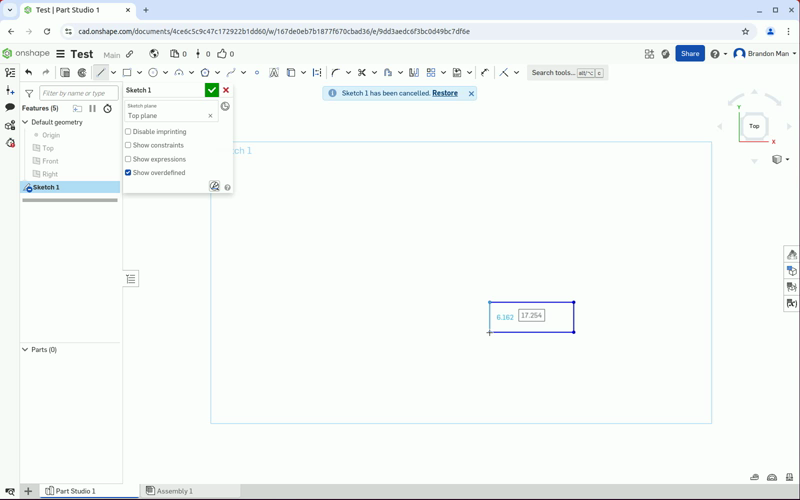
key_up(shift)
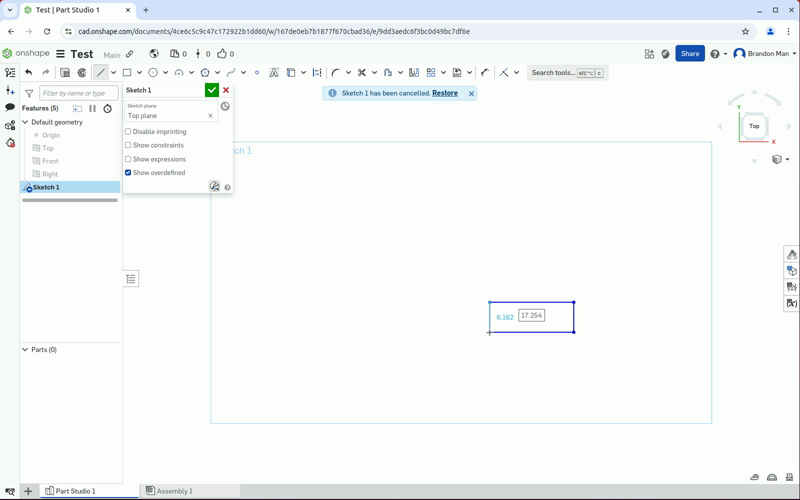
click(489, 332)
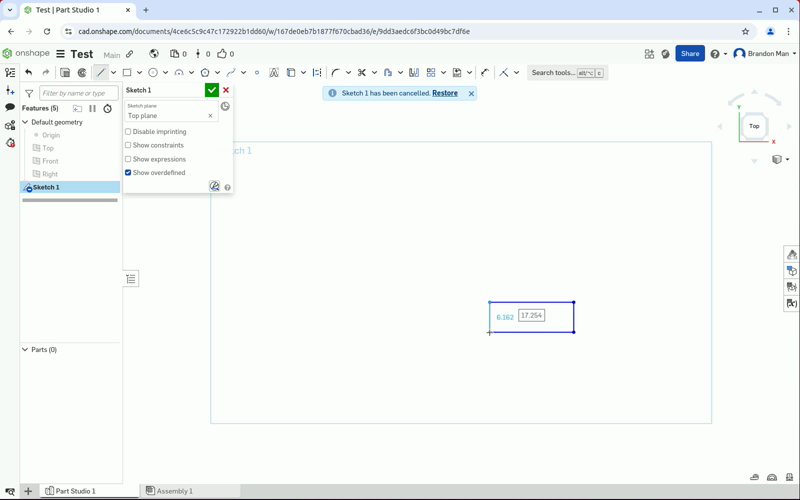
key(esc)
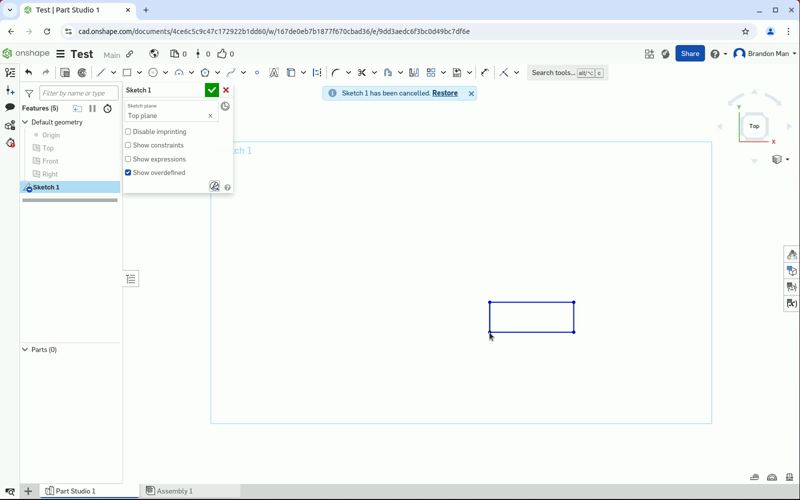
mouse_move(551, 323)
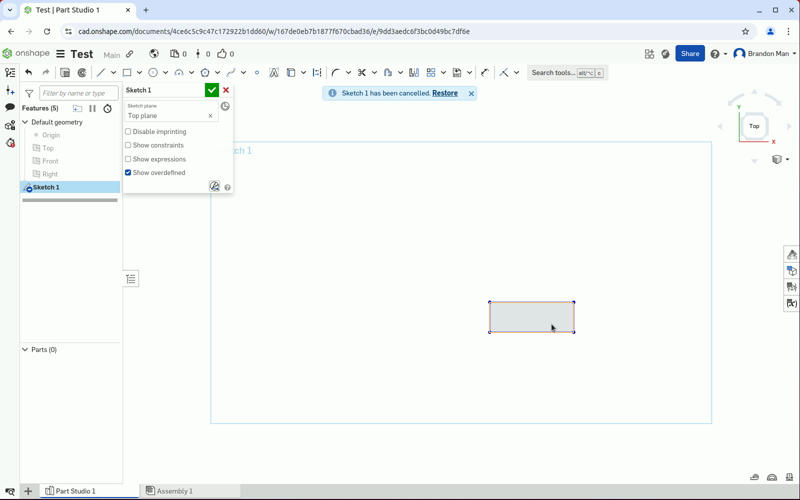
click(551, 323)
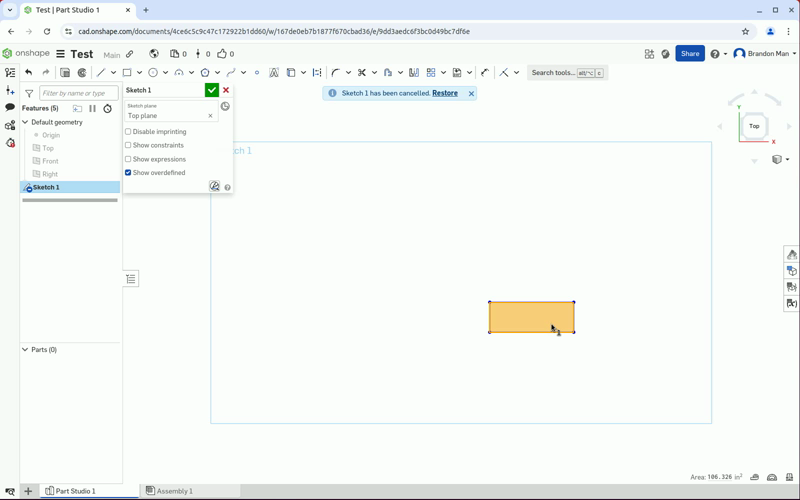
mouse_move(73, 352)
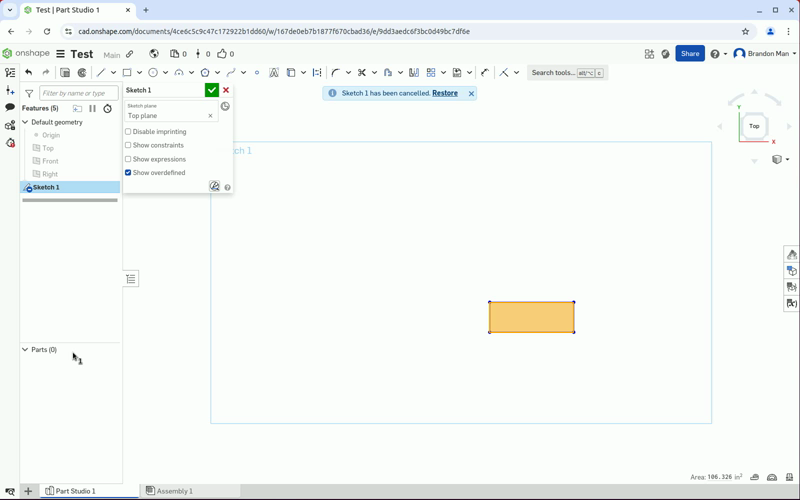
key(shift+y)
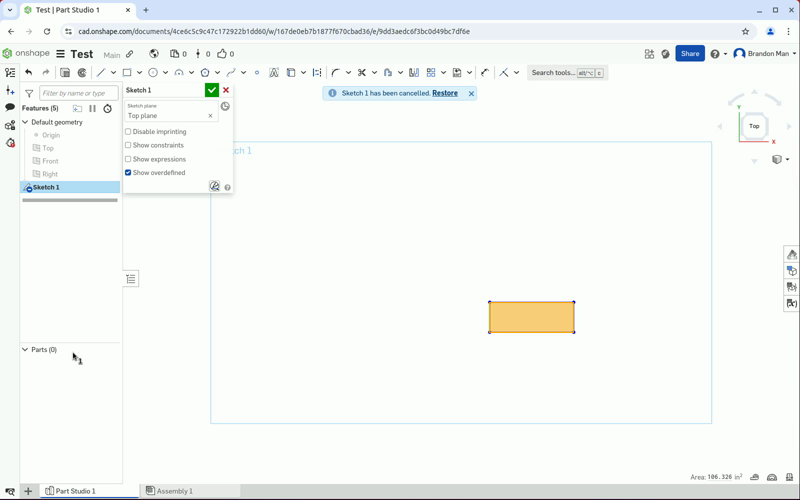
key(shift+e)
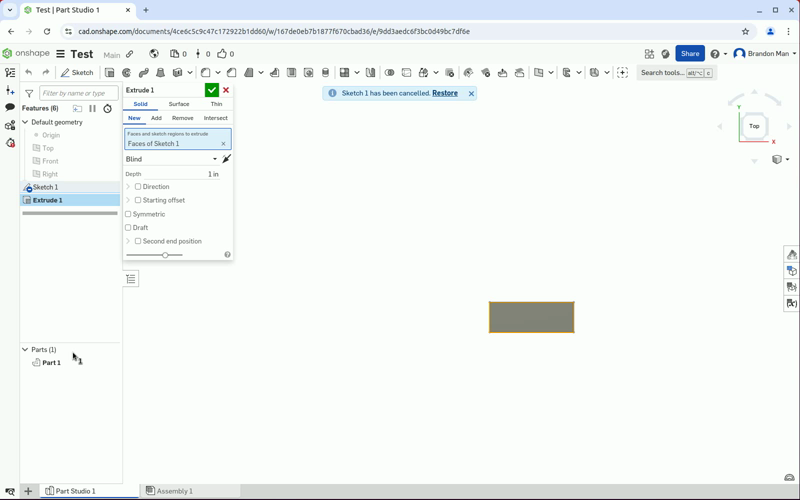
mouse_move(143, 106)
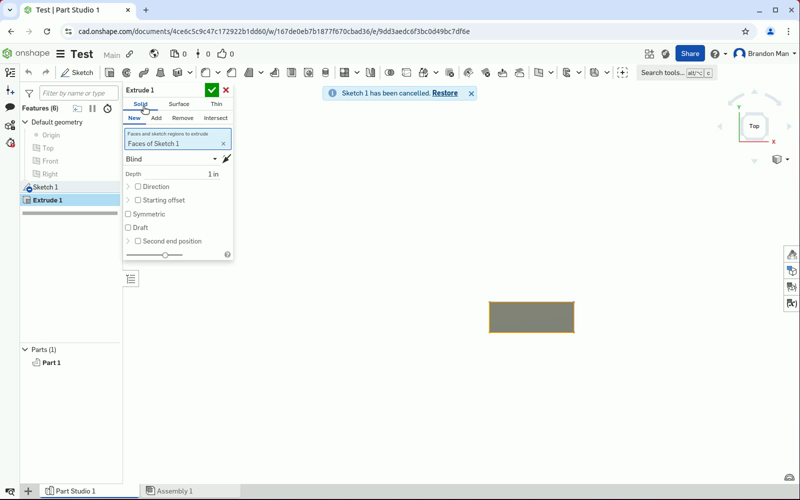
click(143, 106)
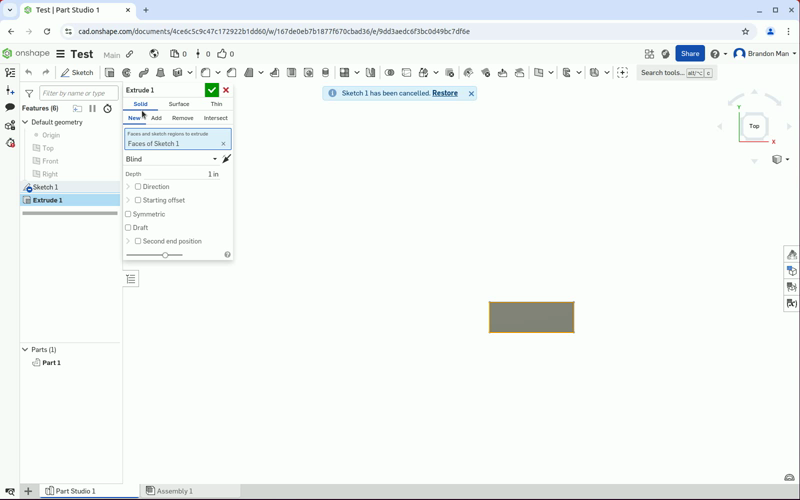
mouse_move(137, 120)
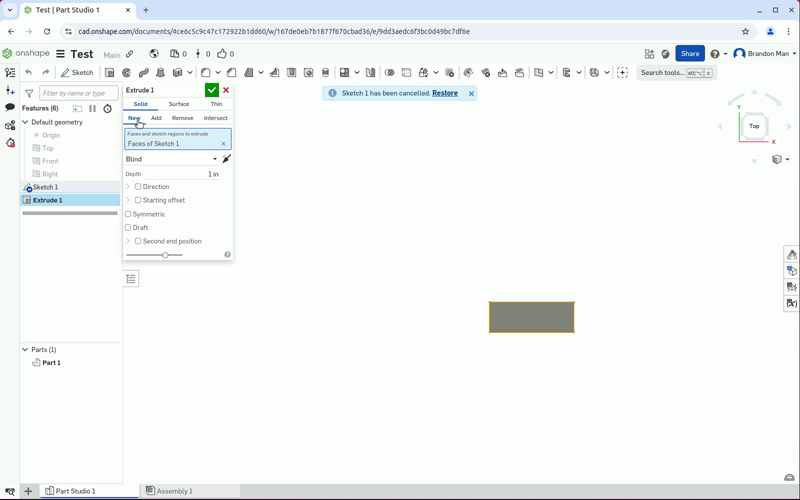
click(137, 120)
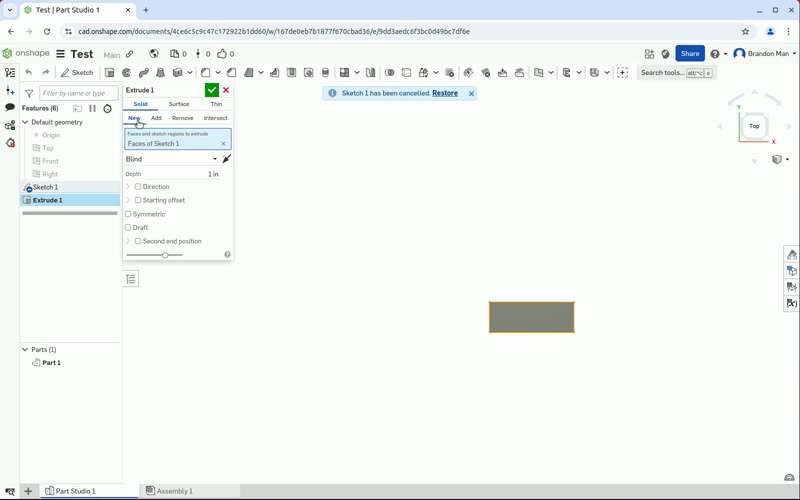
key(tab, 4)
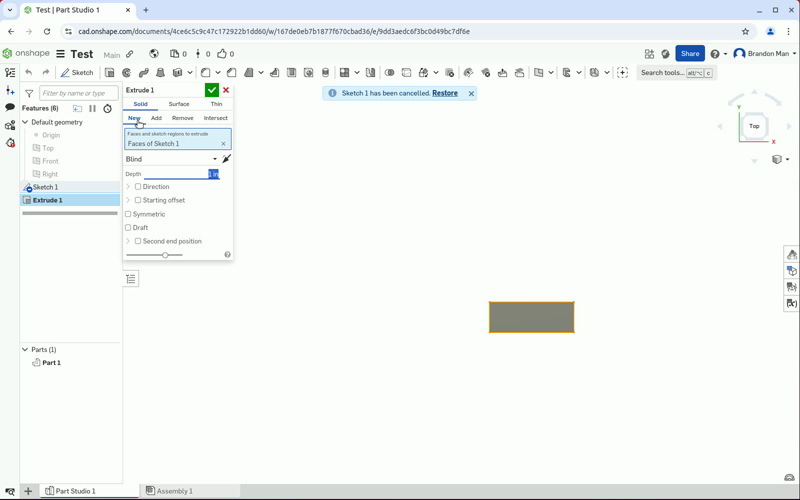
text(1.926)
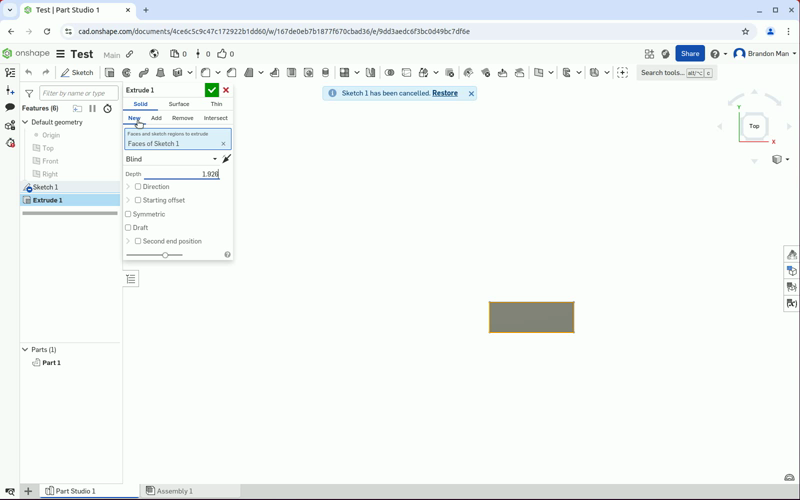
key(enter)
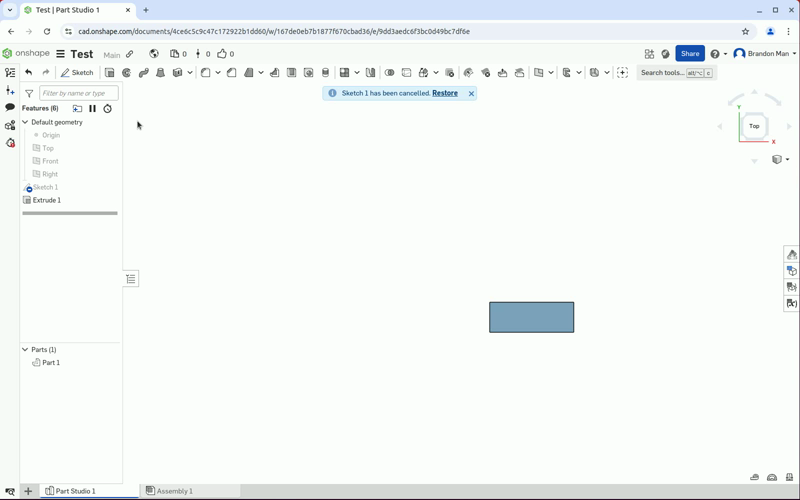
key(shift+h)
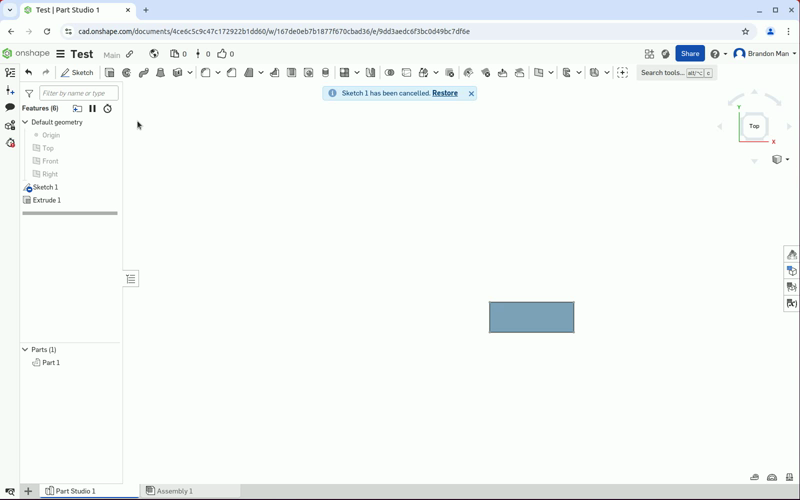
key(shift+h)
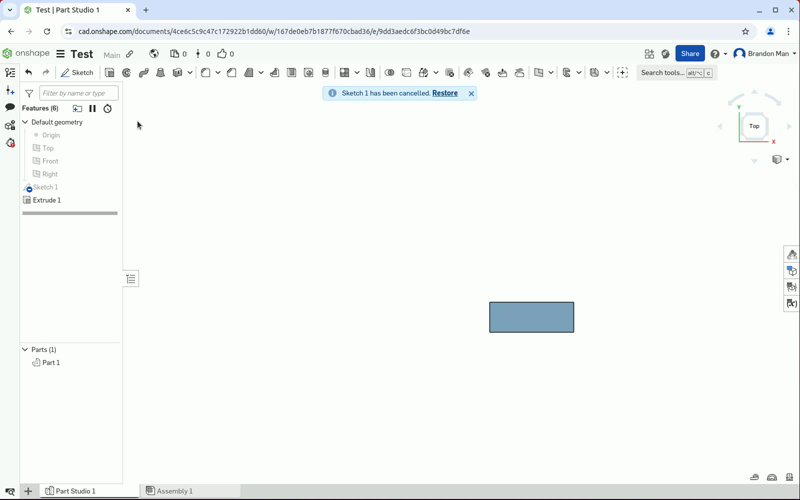
mouse_move(73, 189)
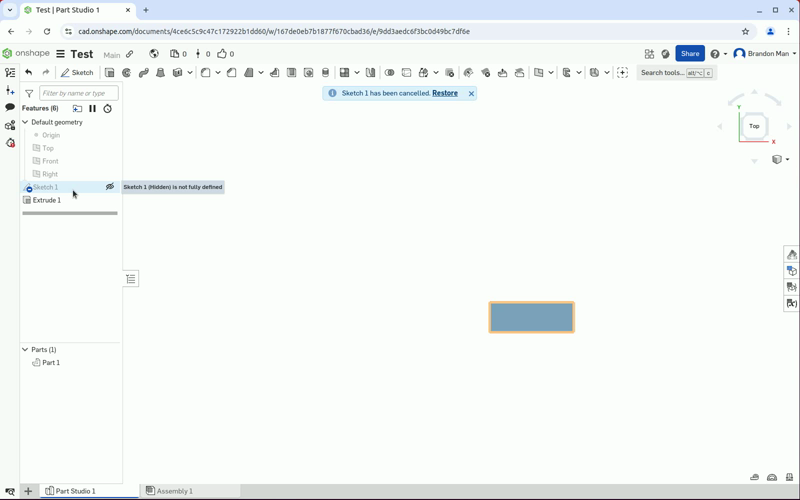
click(73, 189)
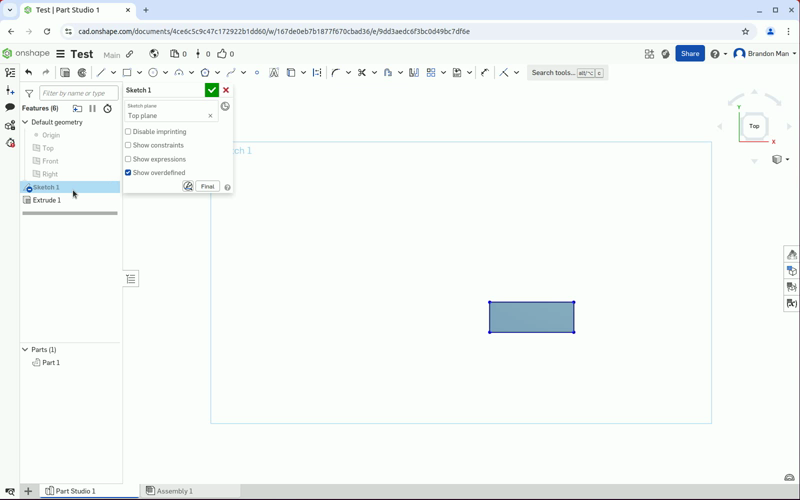
mouse_move(229, 92)
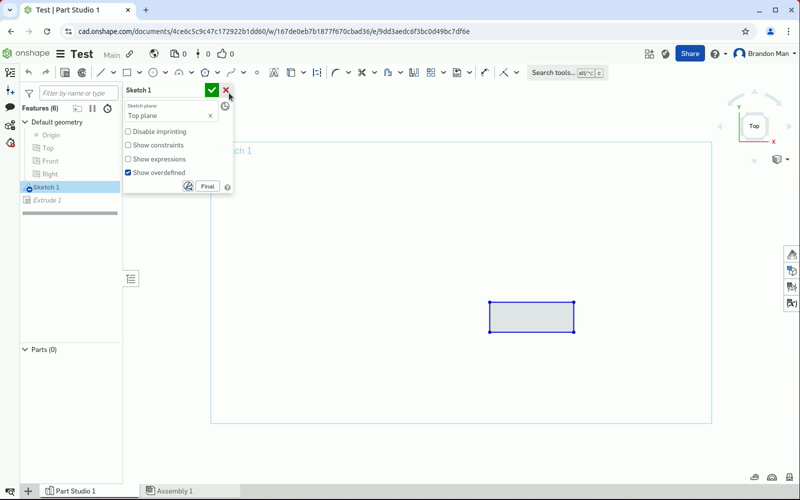
click(229, 92)
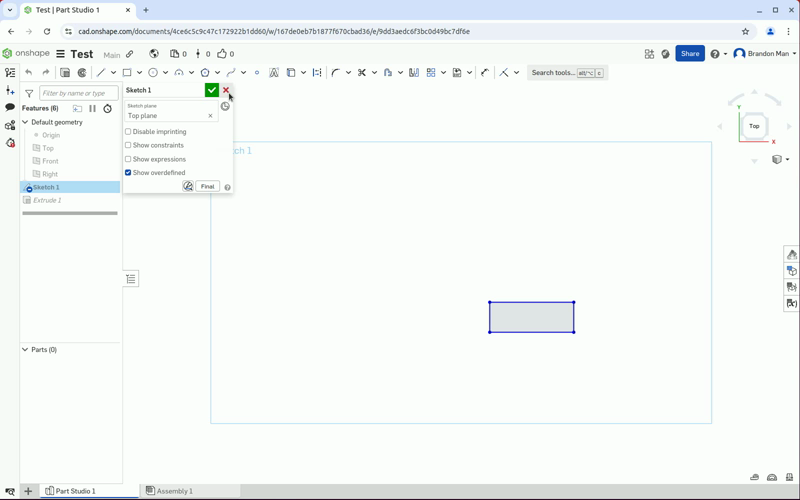
key(shift+s)
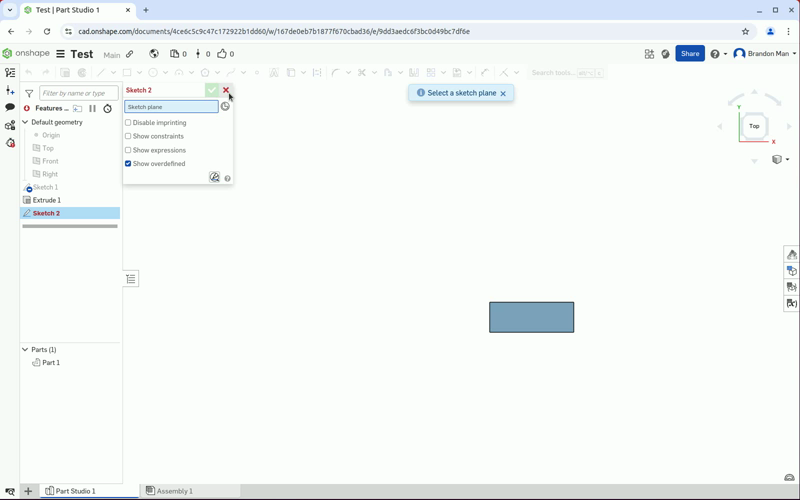
mouse_move(73, 150)
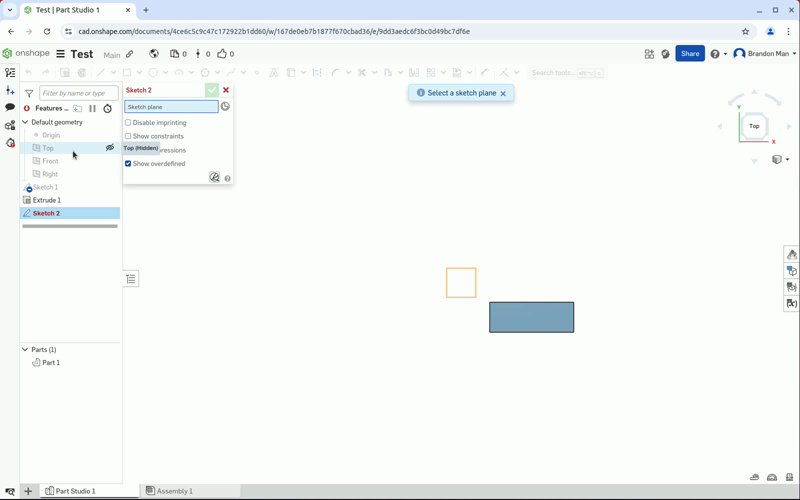
click(73, 150)
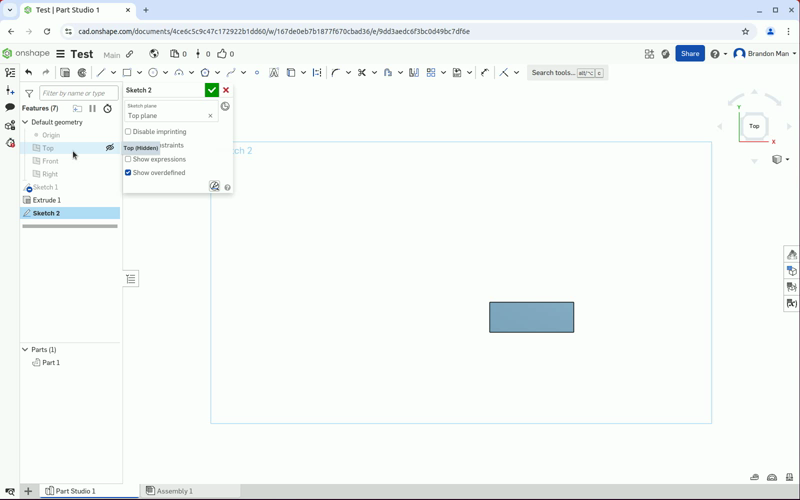
mouse_move(73, 352)
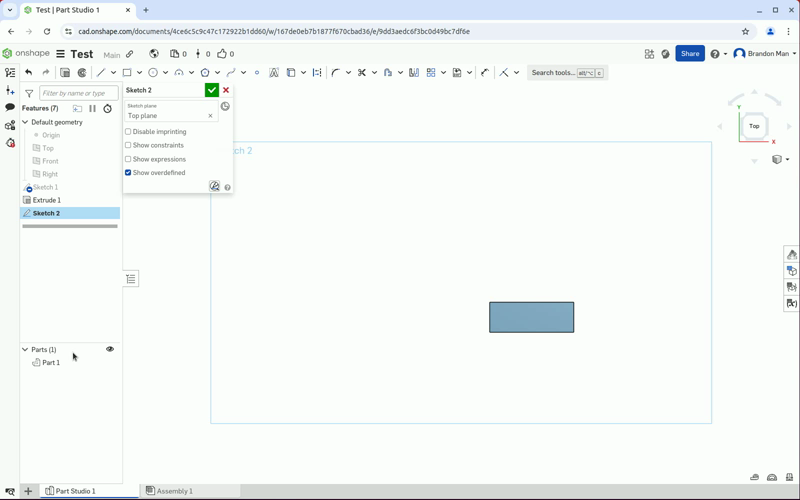
key(y)
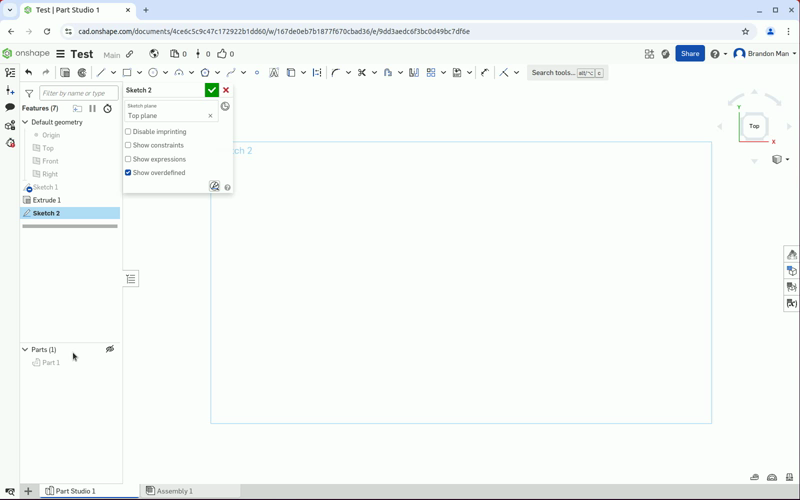
key(l)
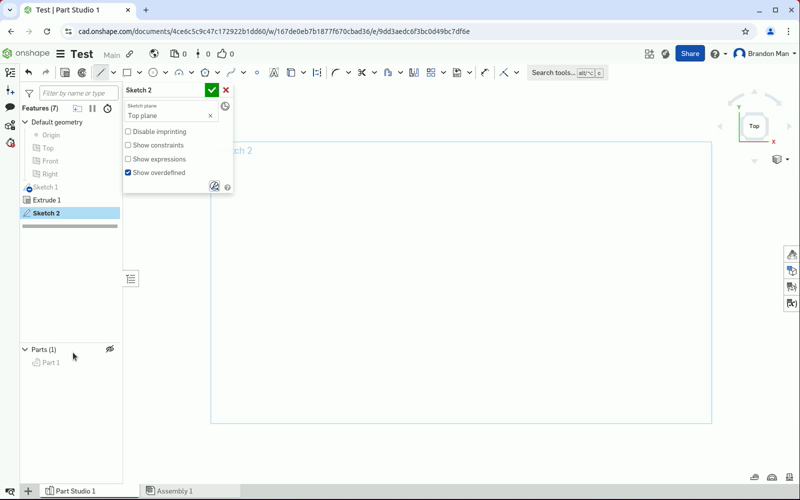
key_down(shift)
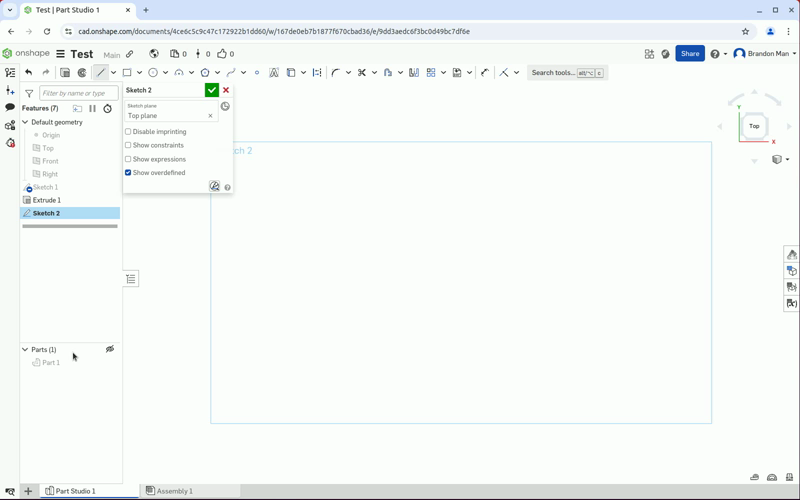
mouse_move(489, 282)
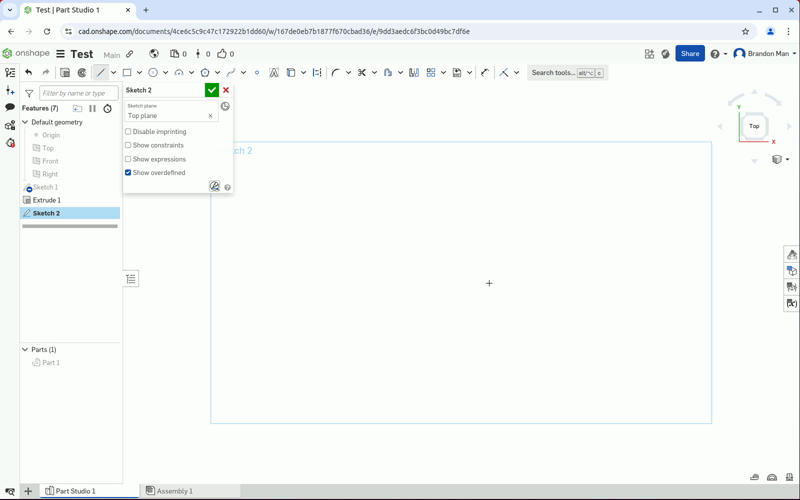
click(489, 282)
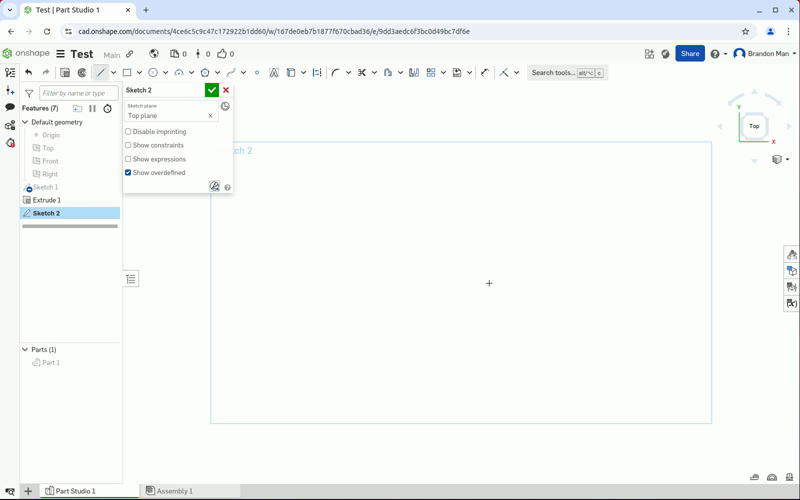
key_up(shift)
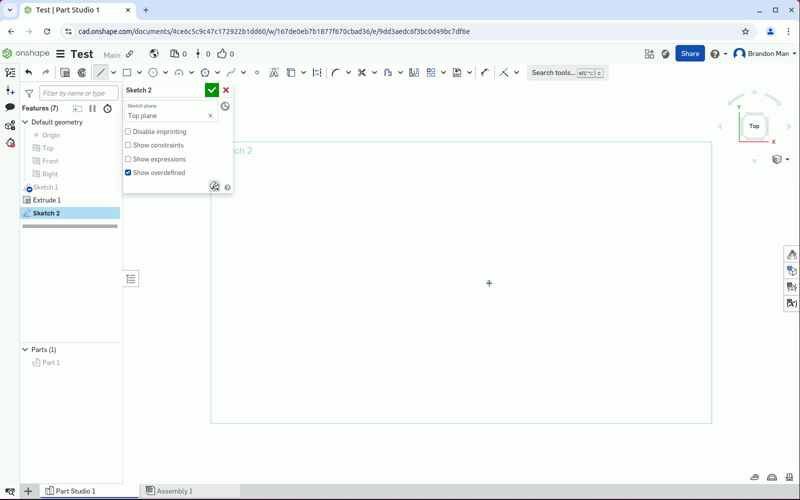
key_down(shift)
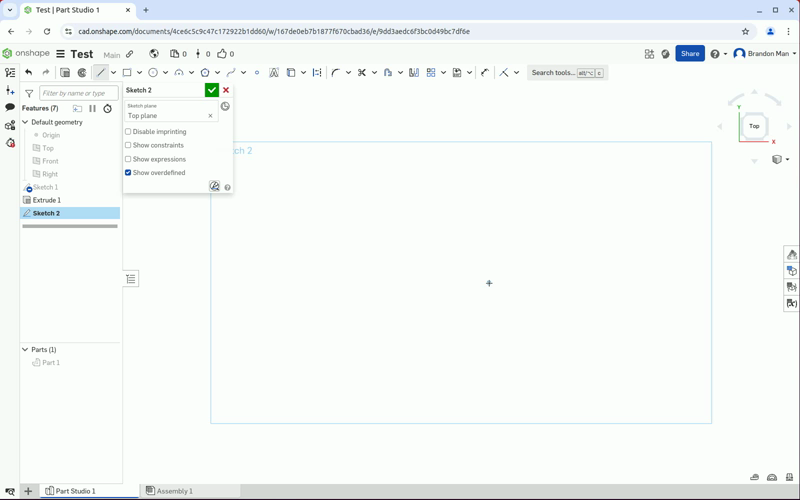
mouse_move(572, 282)
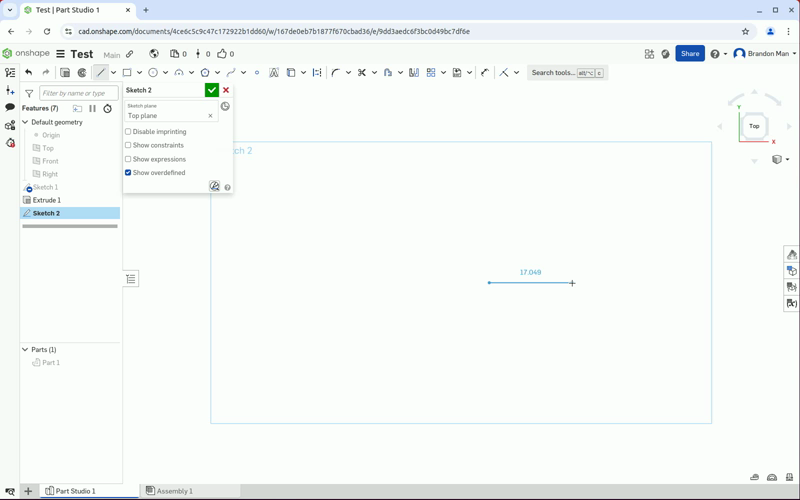
click(572, 282)
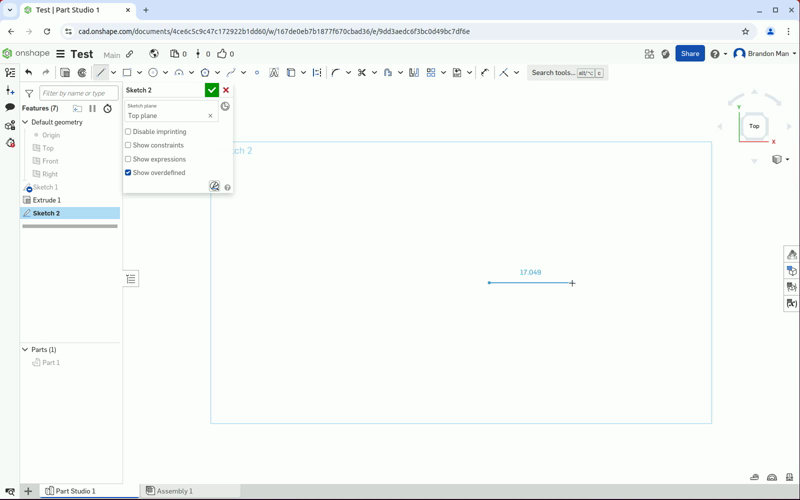
key_up(shift)
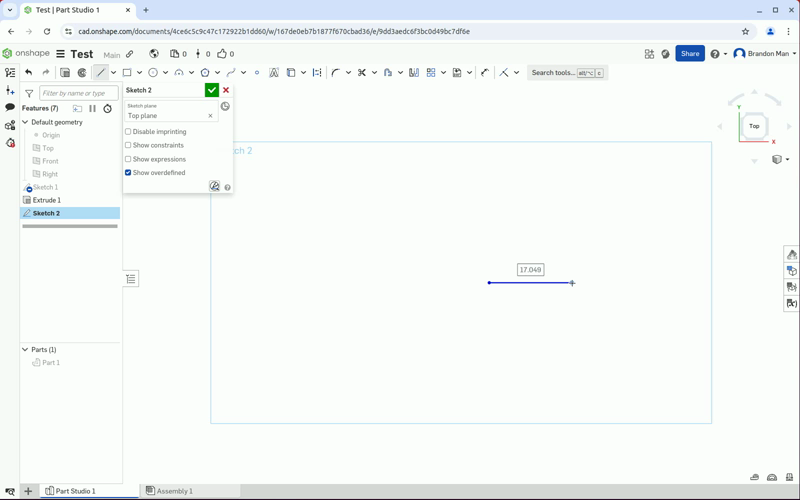
key_down(shift)
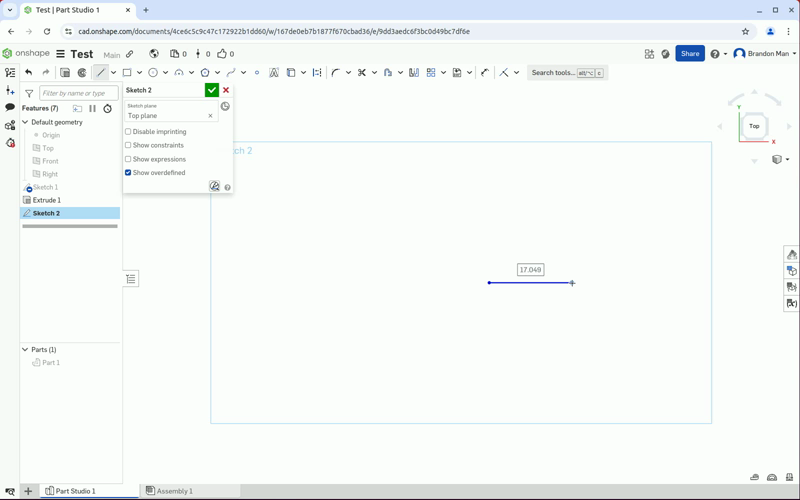
mouse_move(589, 282)
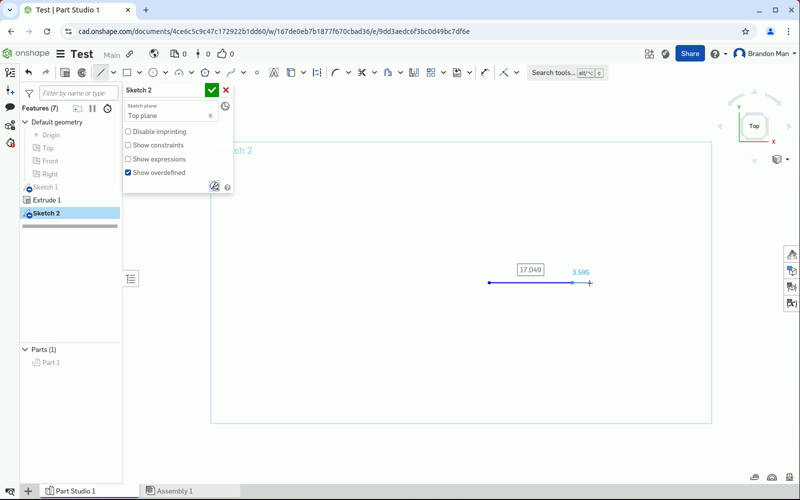
mouse_move(572, 252)
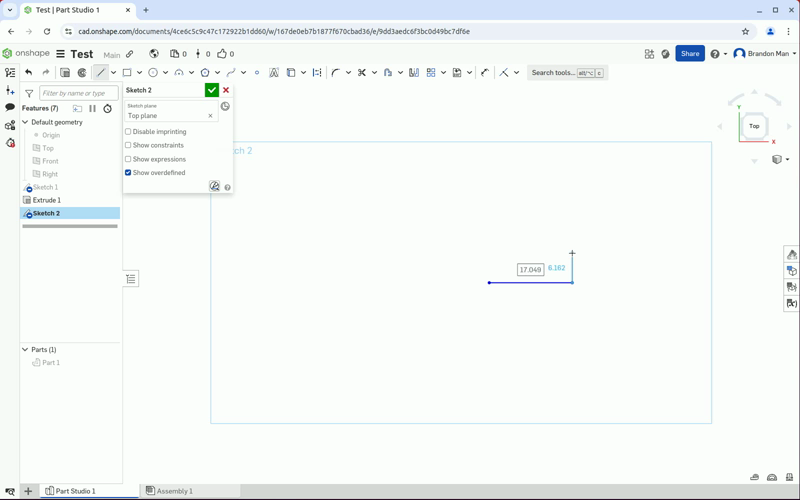
click(572, 252)
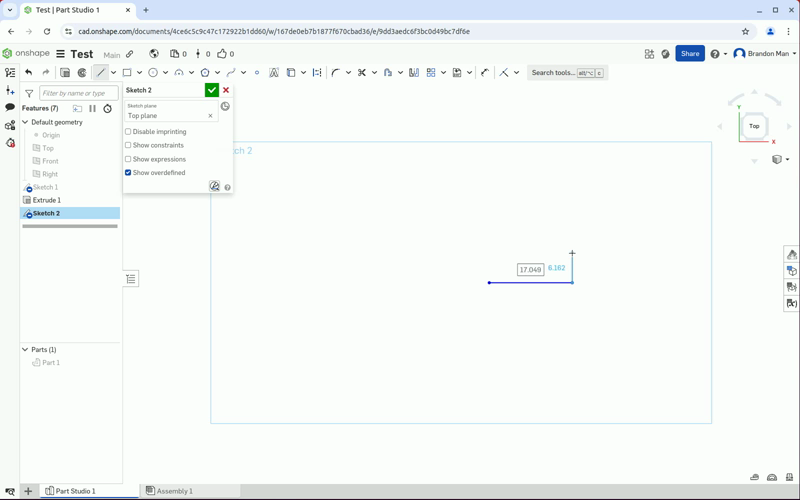
key_up(shift)
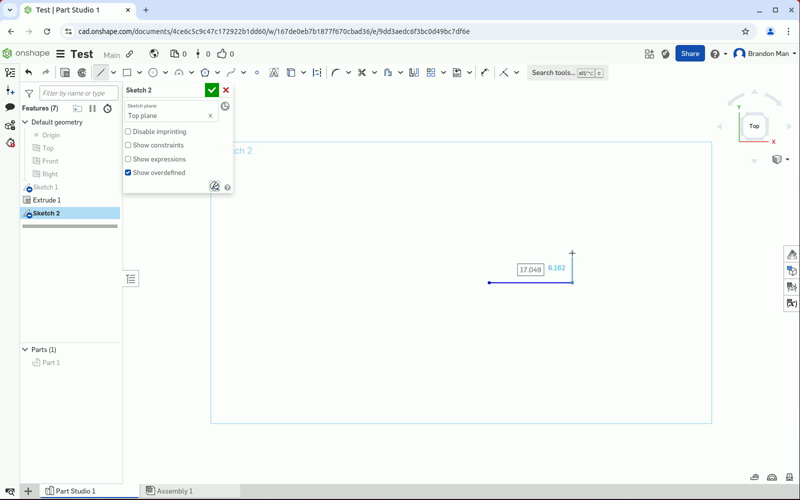
key_down(shift)
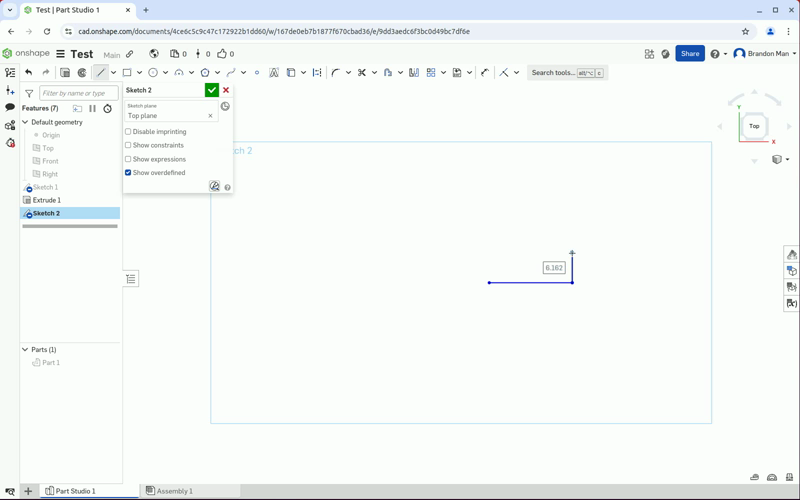
mouse_move(489, 252)
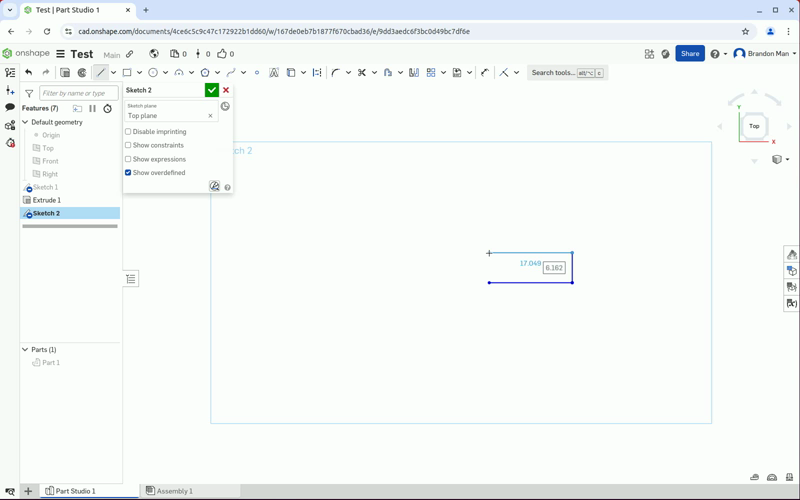
click(489, 252)
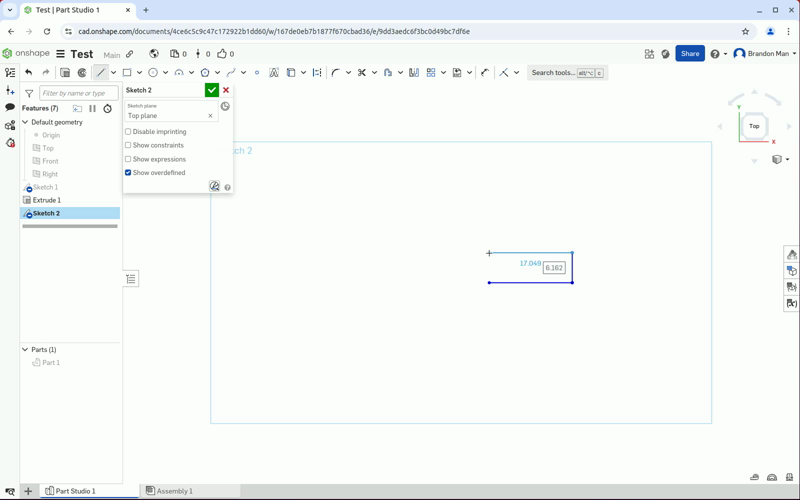
key_up(shift)
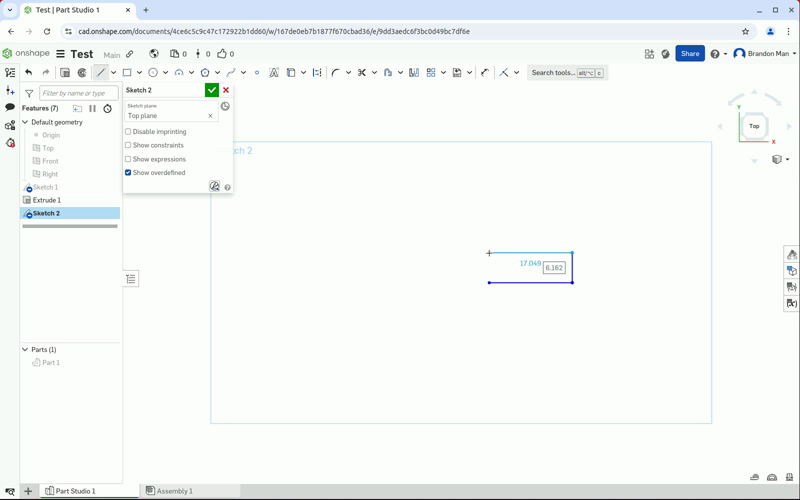
mouse_move(519, 252)
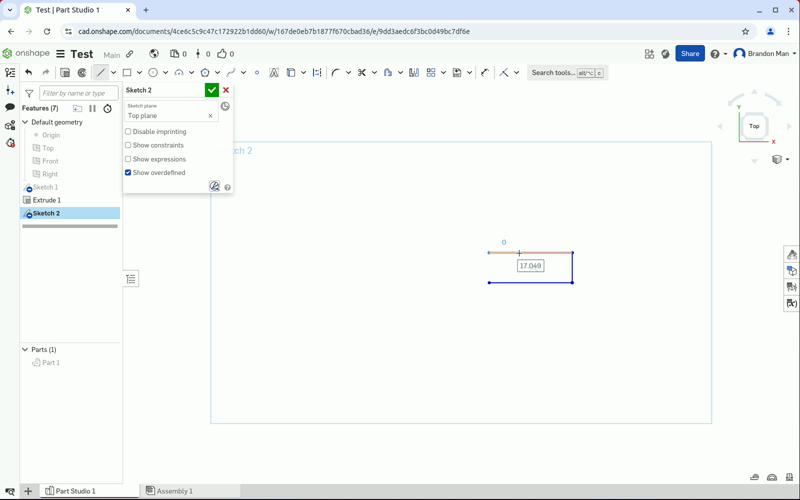
key_down(shift)
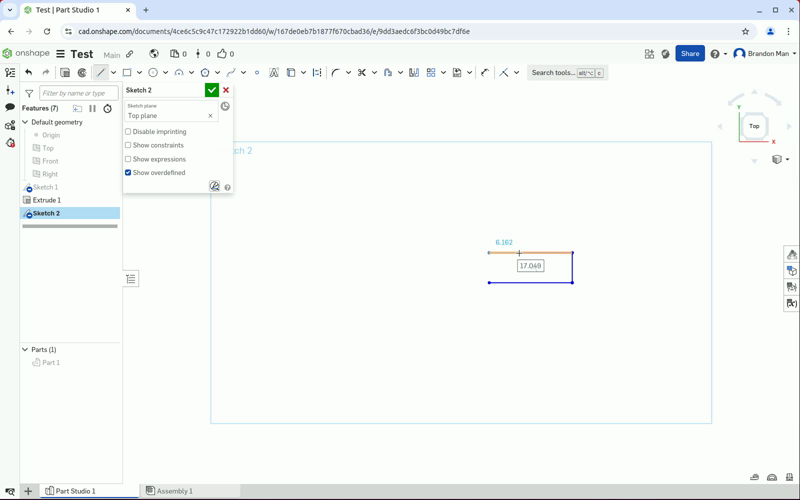
mouse_move(489, 282)
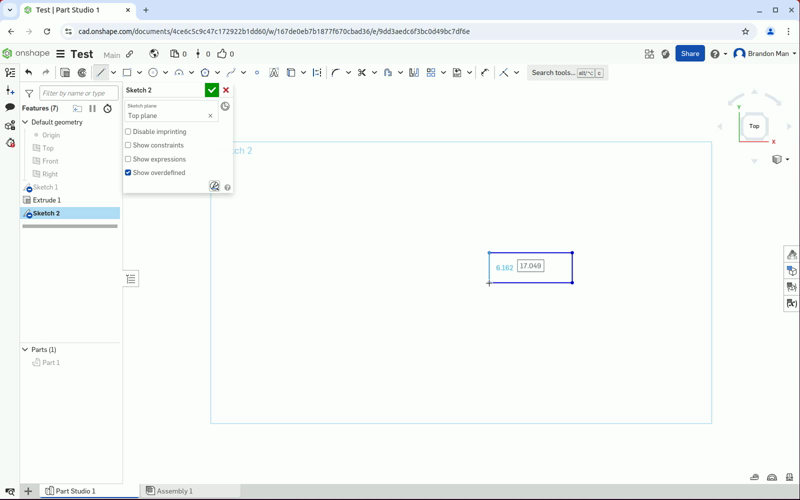
key_up(shift)
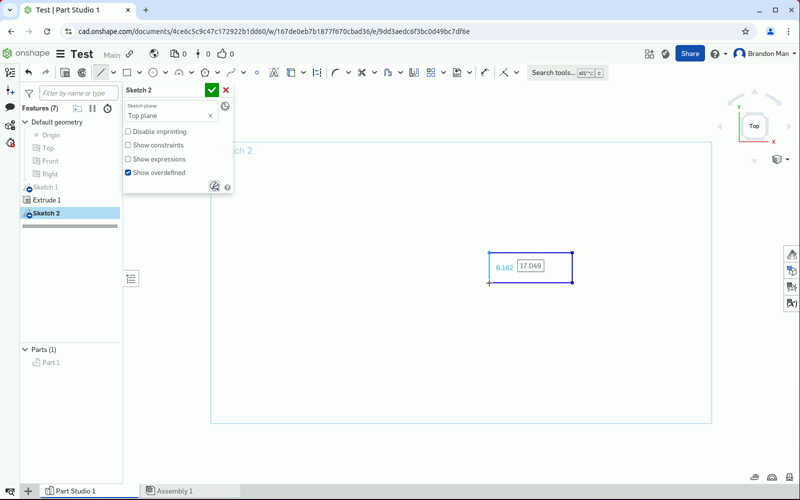
click(489, 282)
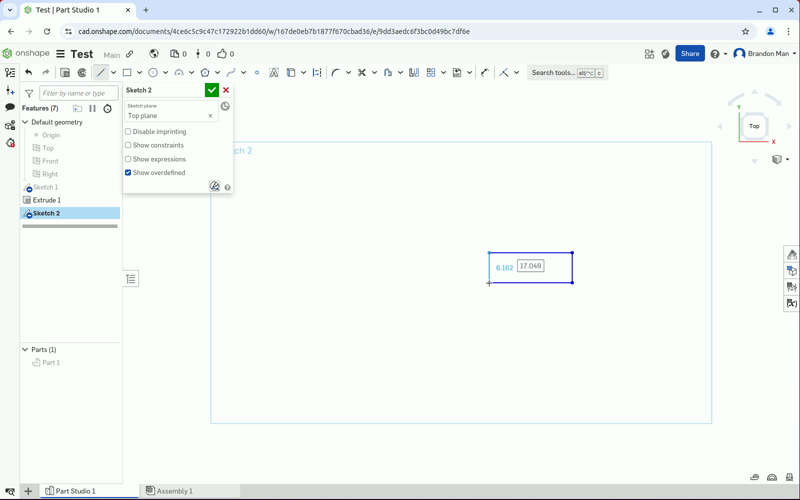
key(esc)
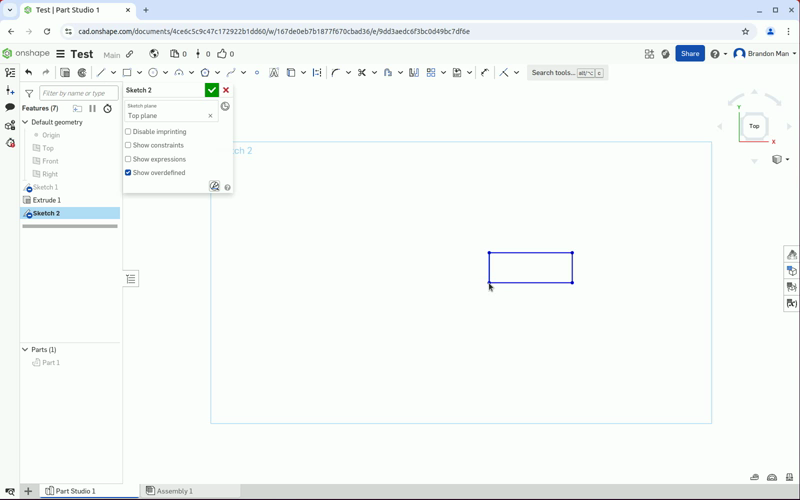
mouse_move(544, 280)
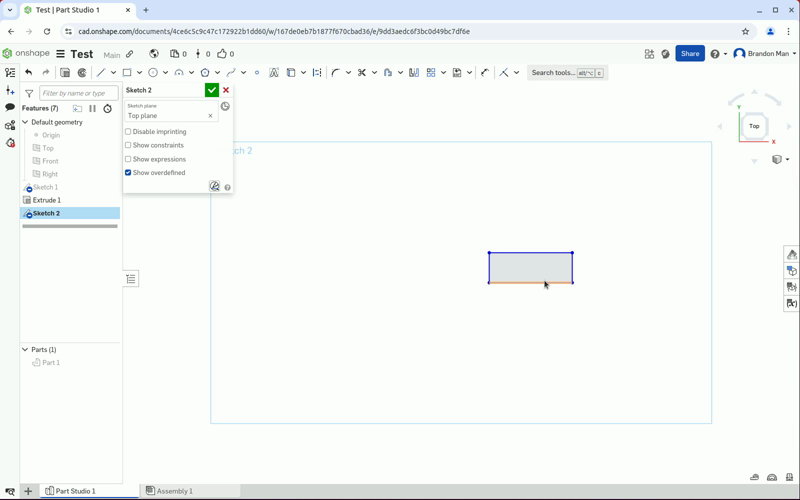
click(544, 280)
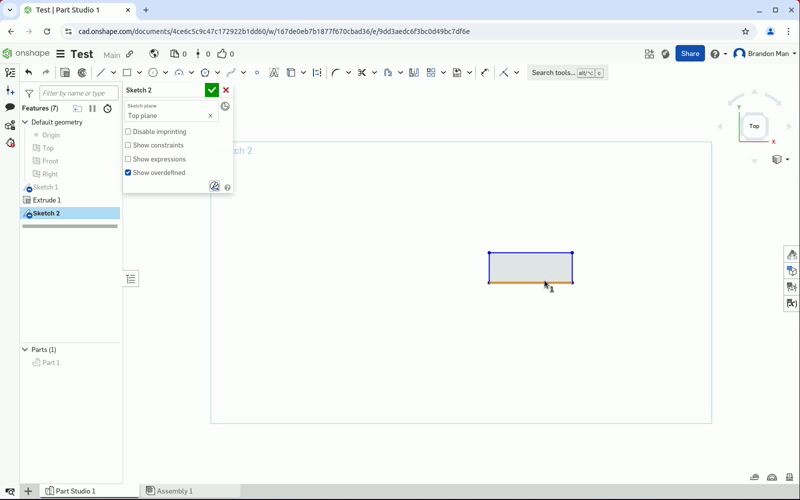
mouse_move(73, 352)
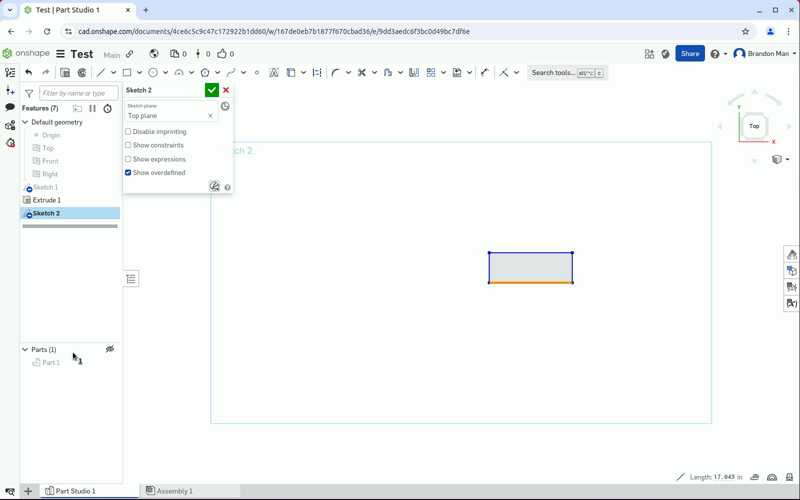
key(shift+y)
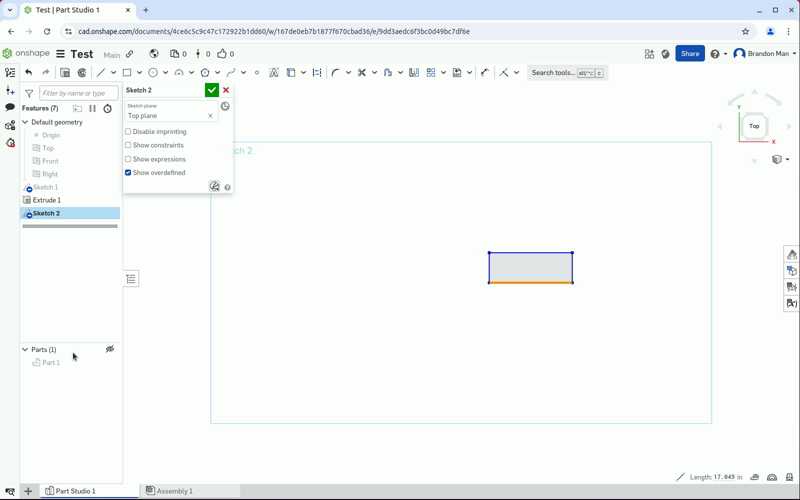
key(shift+e)
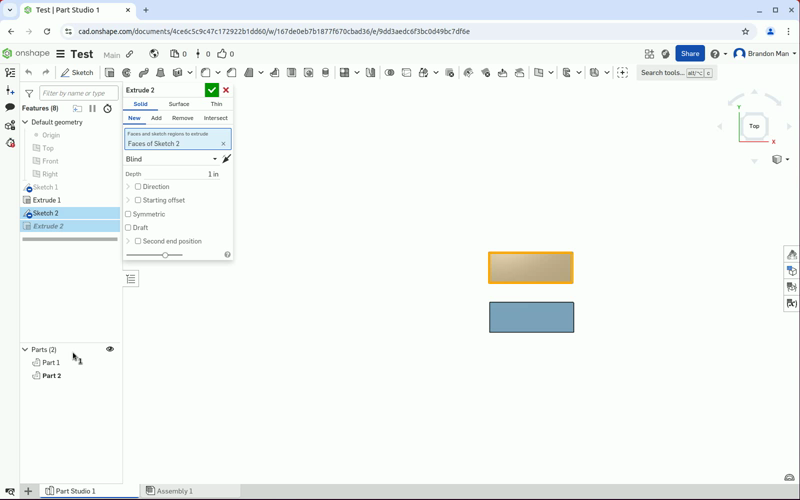
mouse_move(143, 106)
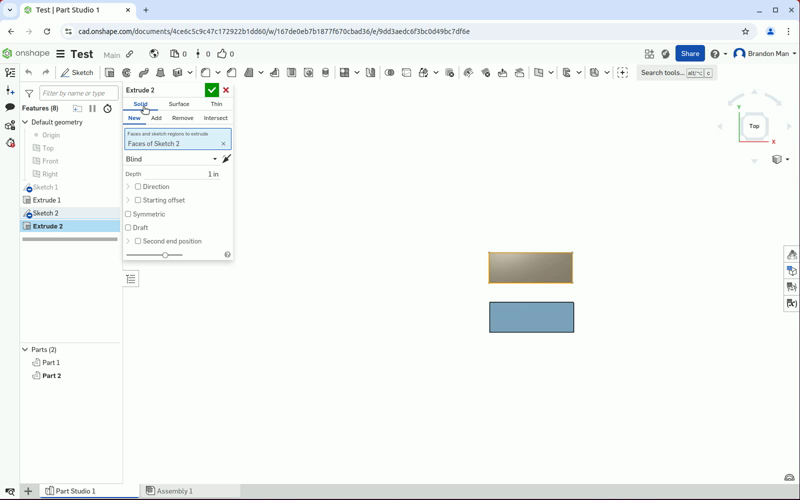
click(143, 106)
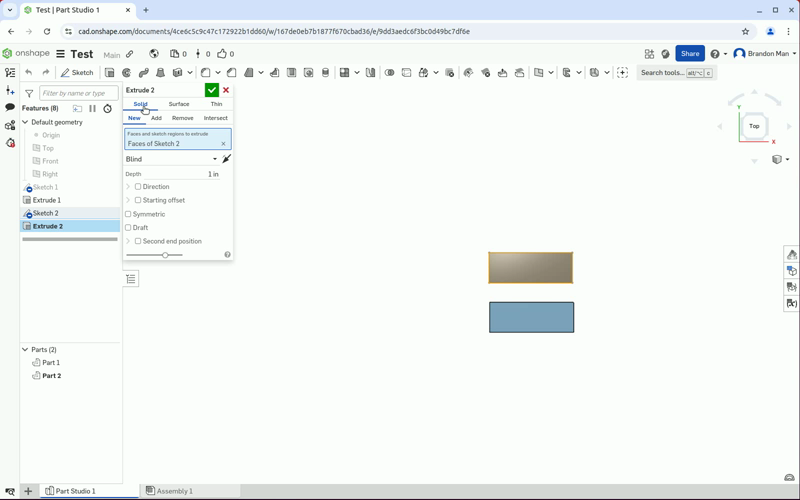
mouse_move(137, 120)
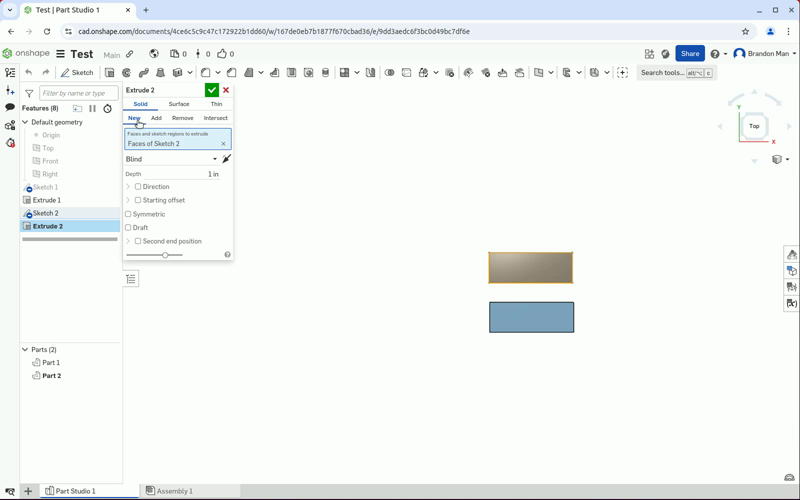
click(137, 120)
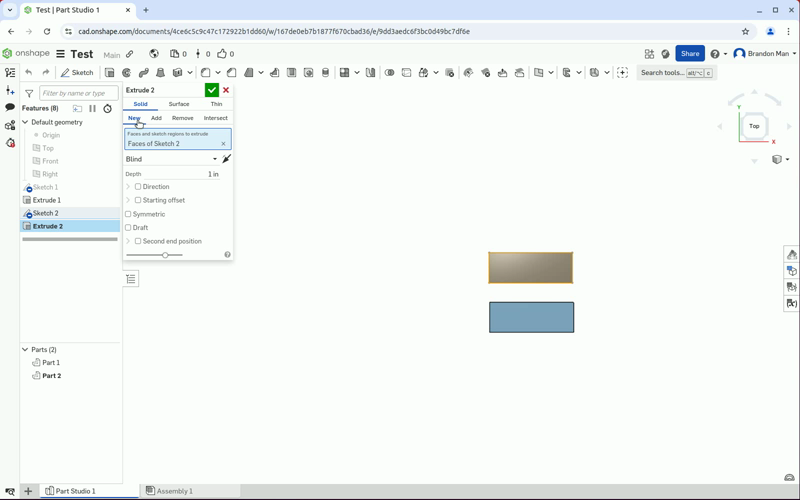
key(tab, 4)
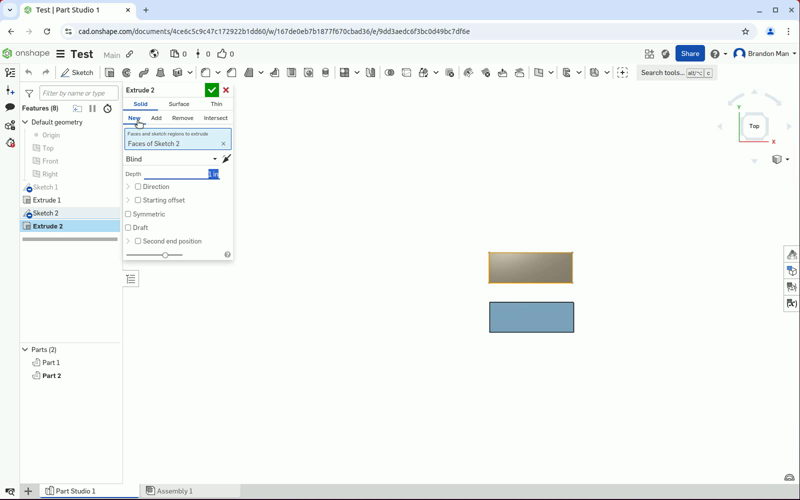
text(1.926)
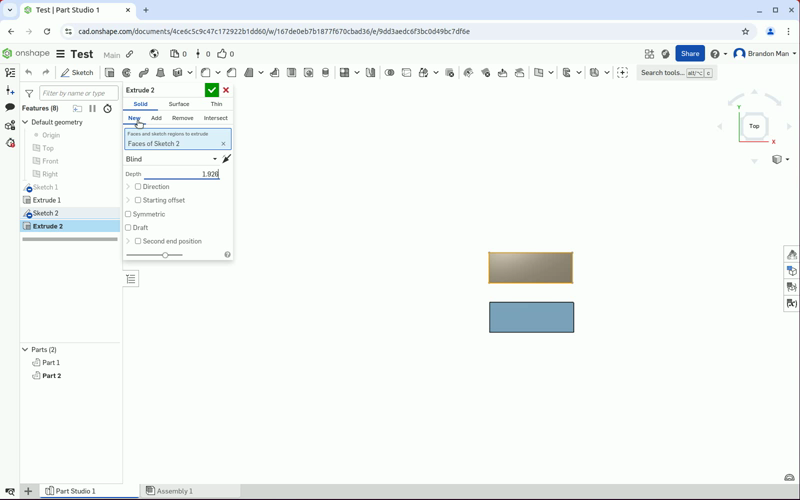
key(enter)
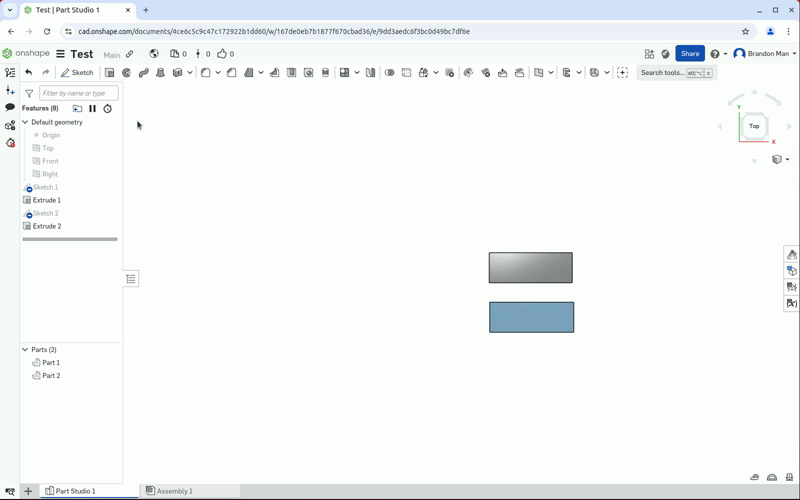
key(shift+h)
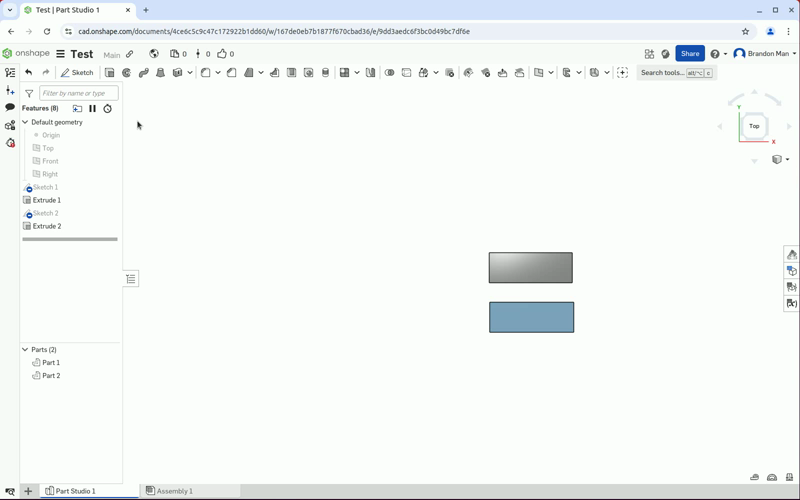
key(shift+h)
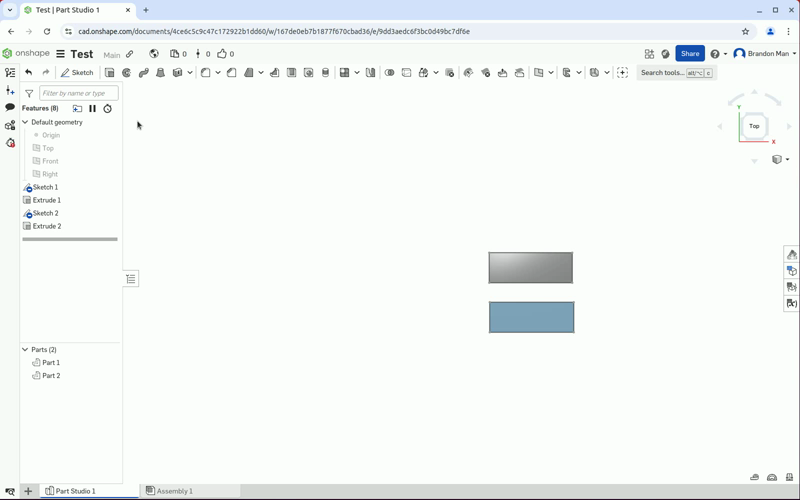
key(shift+7)
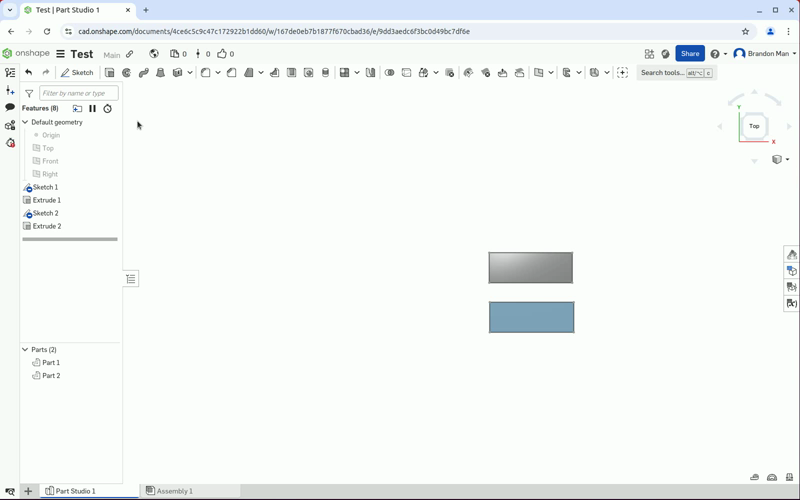
key(up, 3)
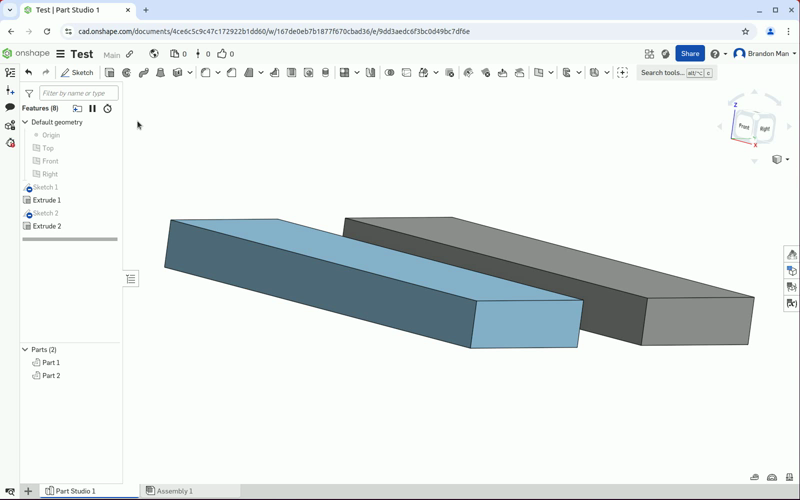
key(left, 3)
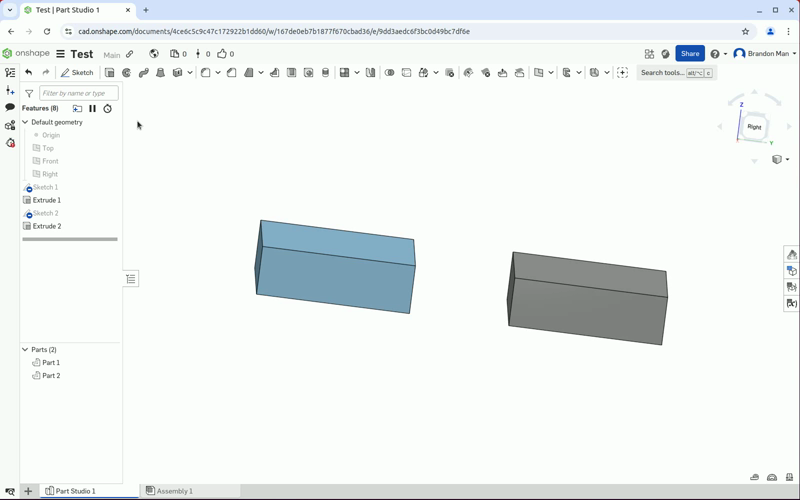
key(right, 3)
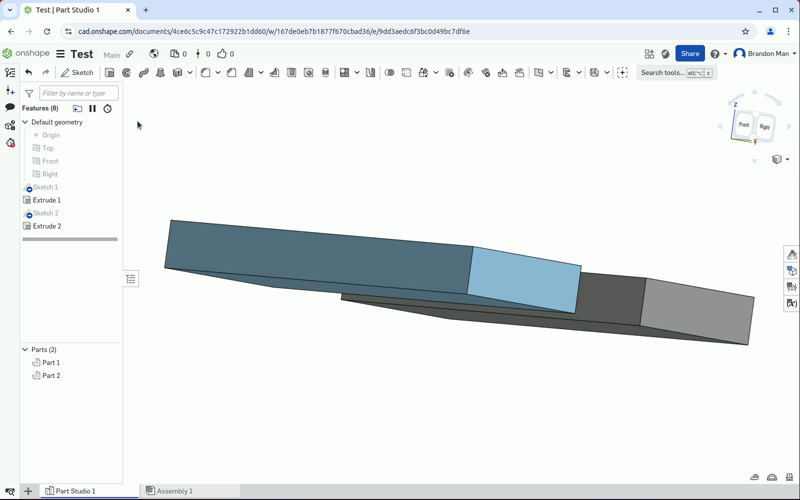
key(down, 3)
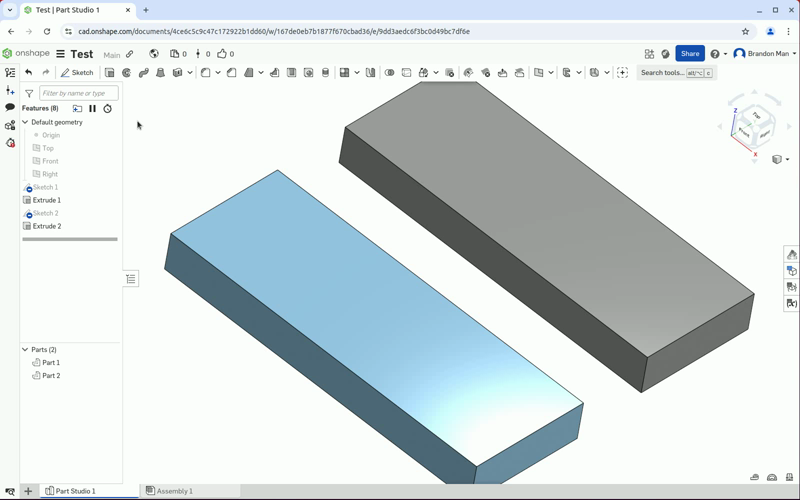
mouse_move(73, 189)
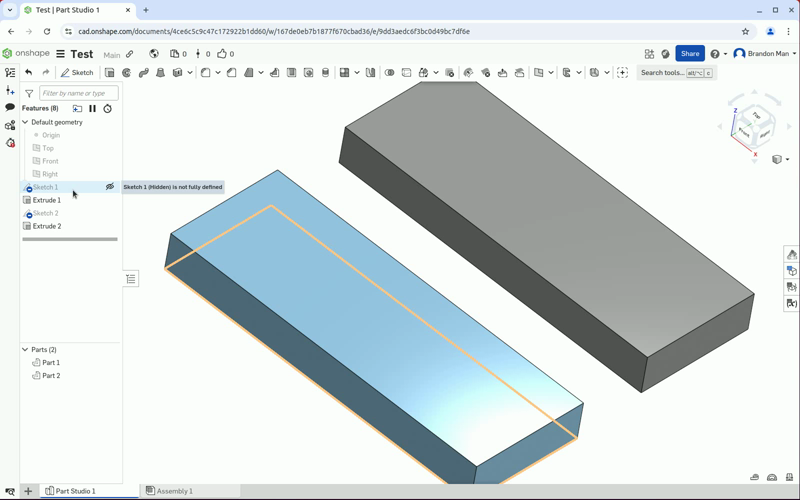
click(73, 189)